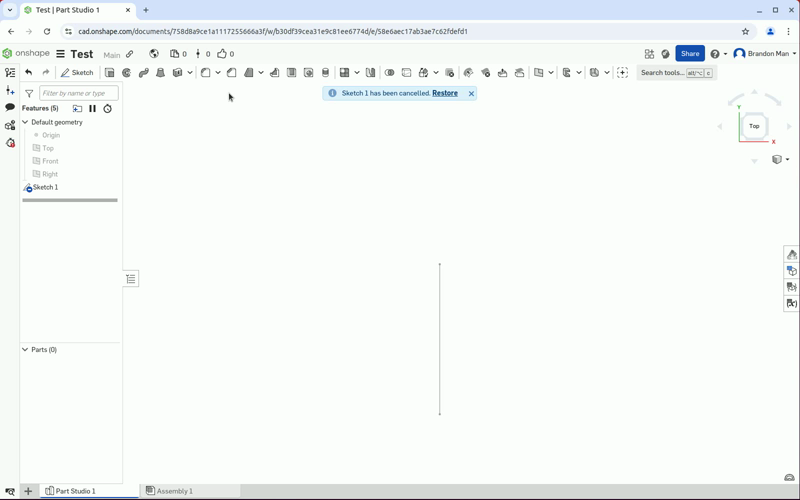
key(shift+h)
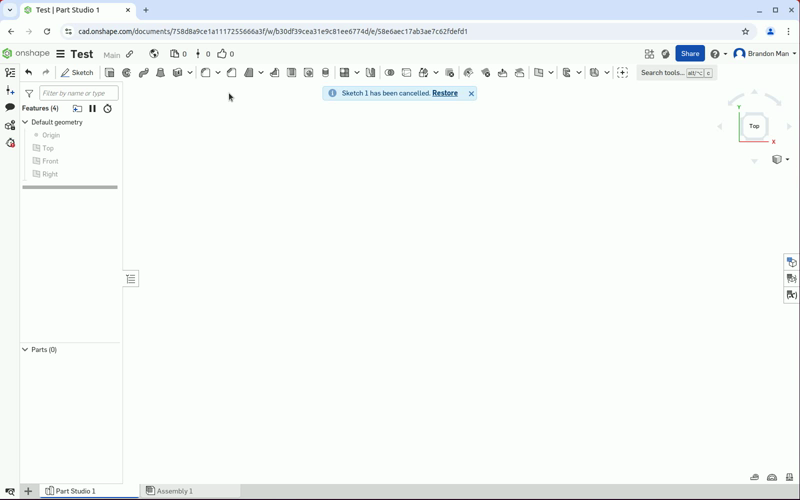
mouse_move(73, 352)
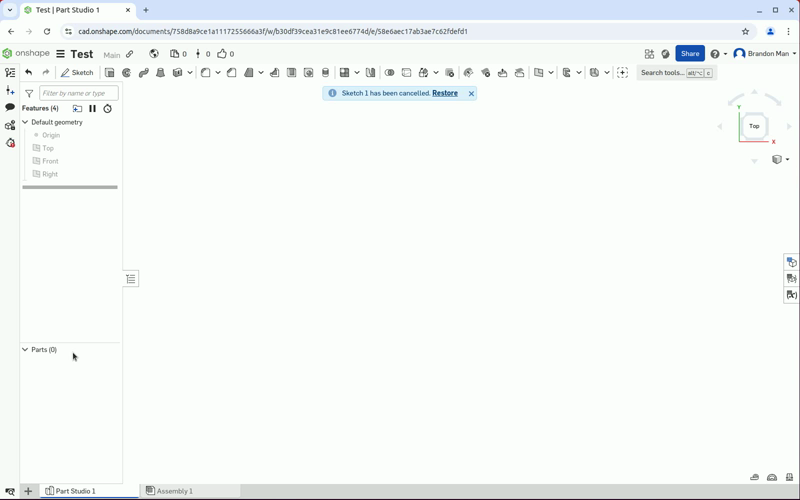
key(y)
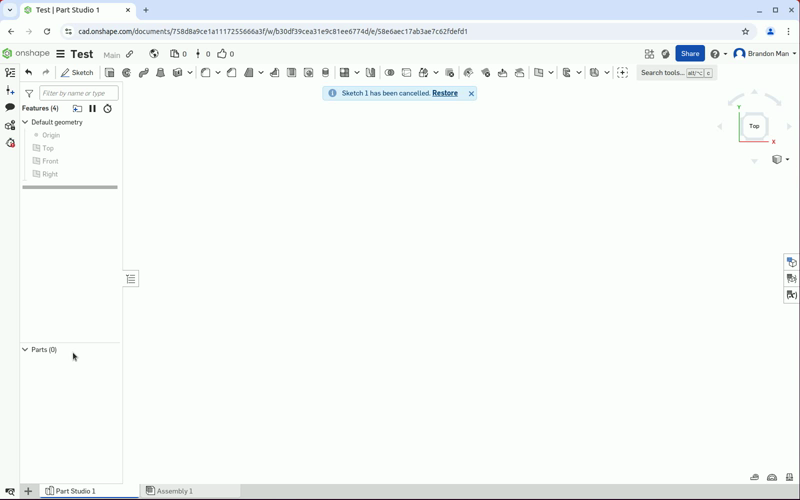
key(shift+p)
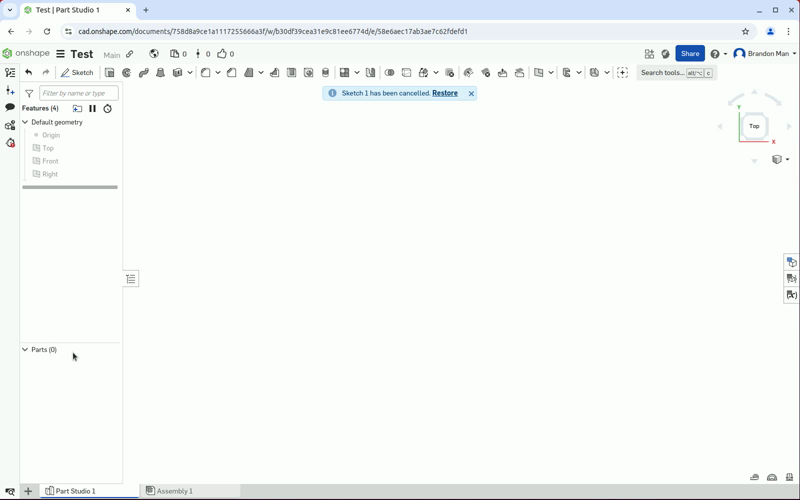
key(space)
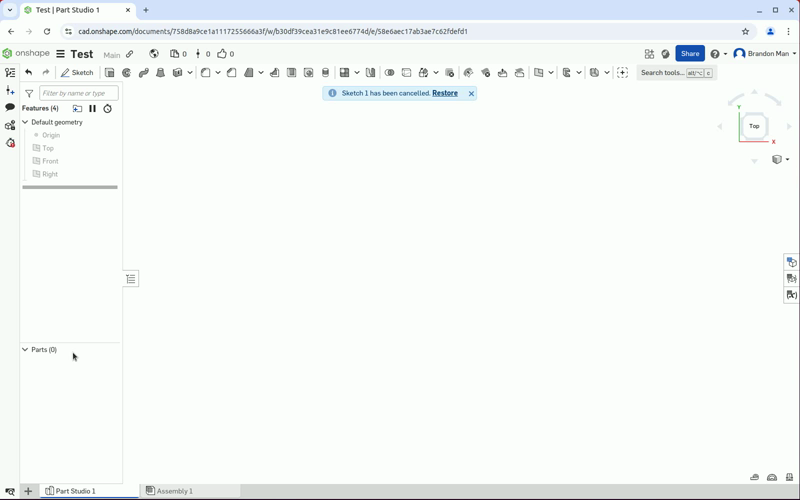
key_down(shift)
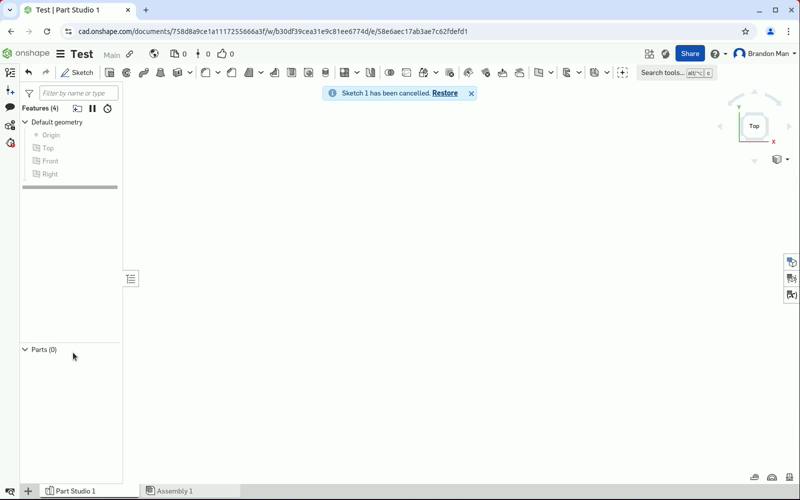
key(up)
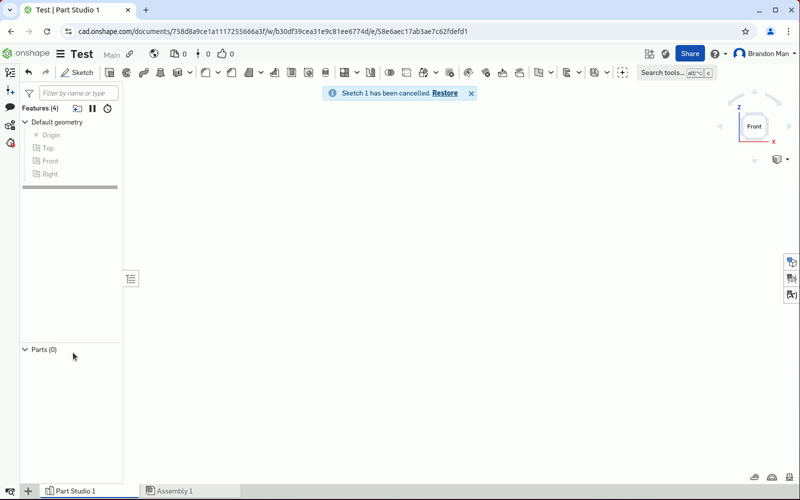
key_up(shift)
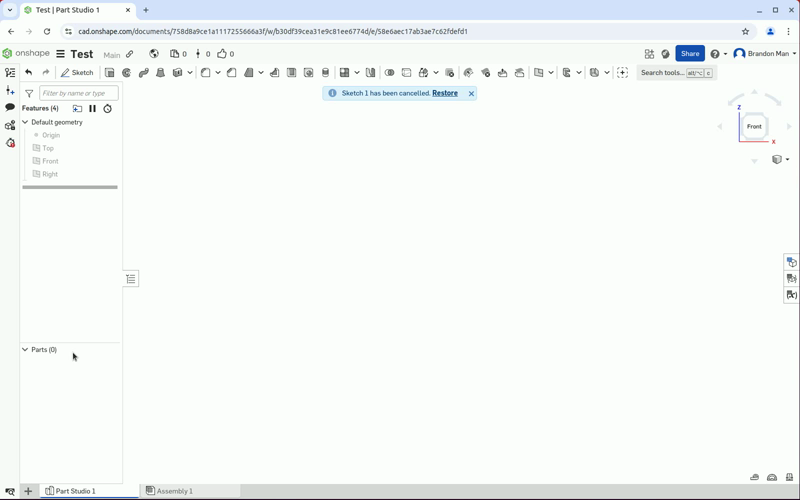
mouse_move(73, 352)
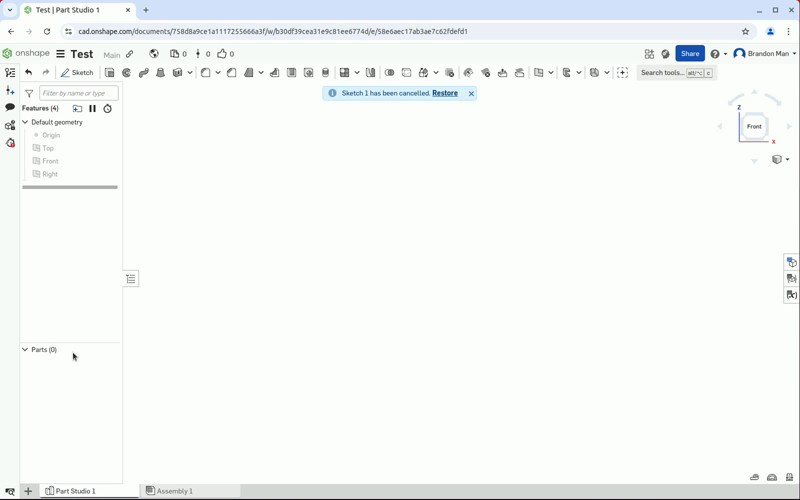
key(shift+y)
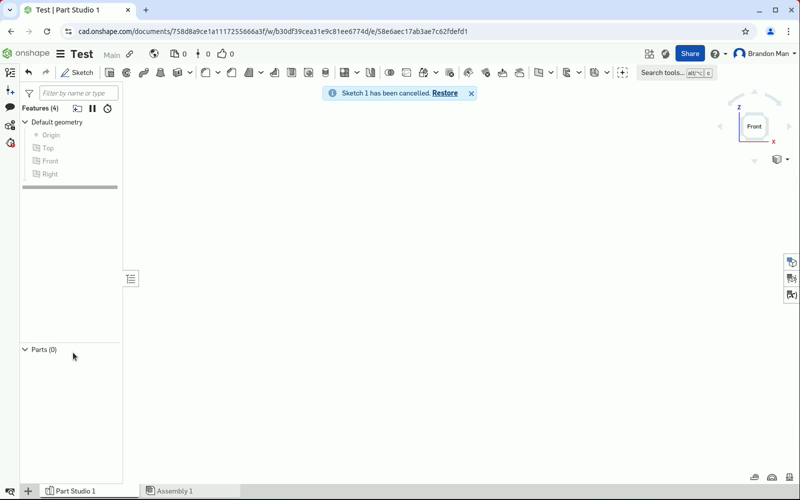
key(shift+s)
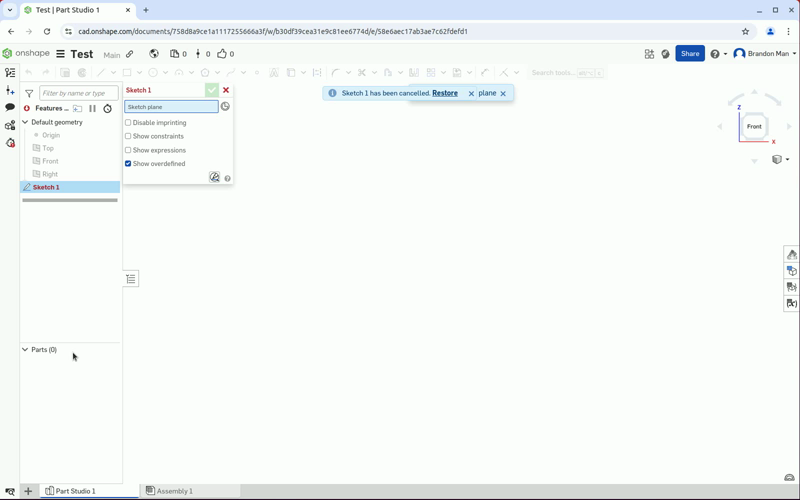
mouse_move(73, 163)
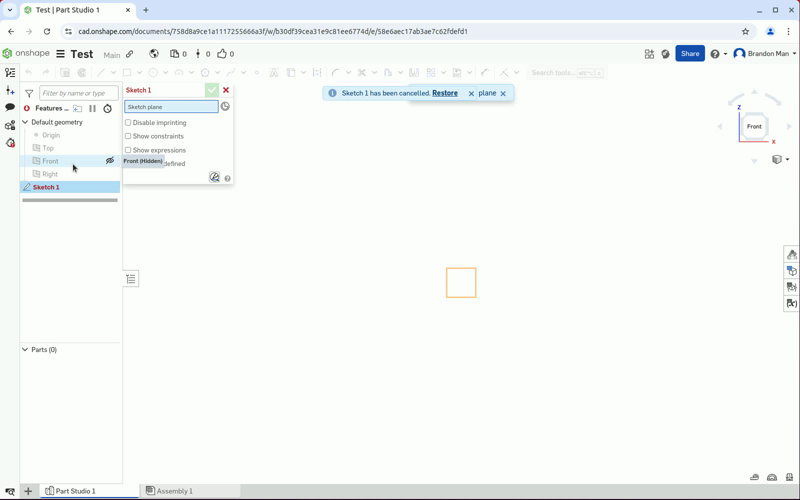
click(73, 163)
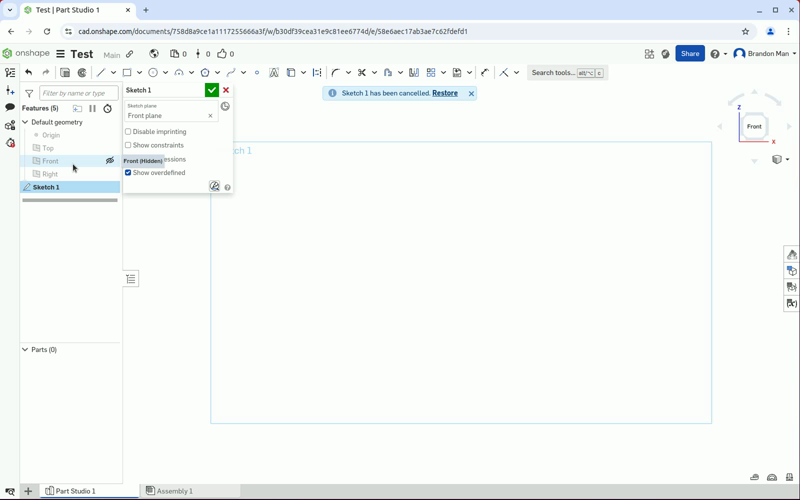
mouse_move(73, 352)
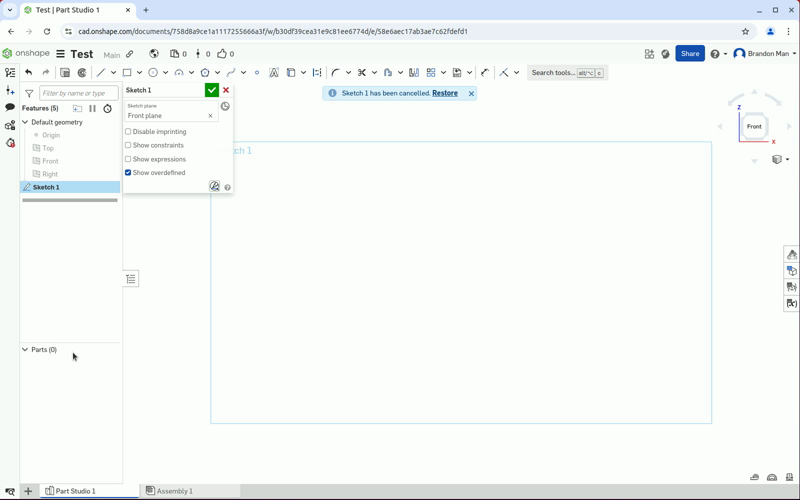
key(y)
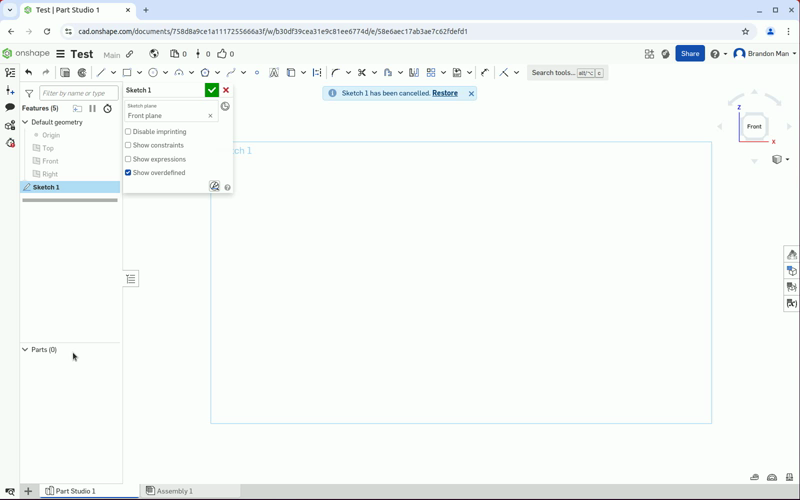
key(l)
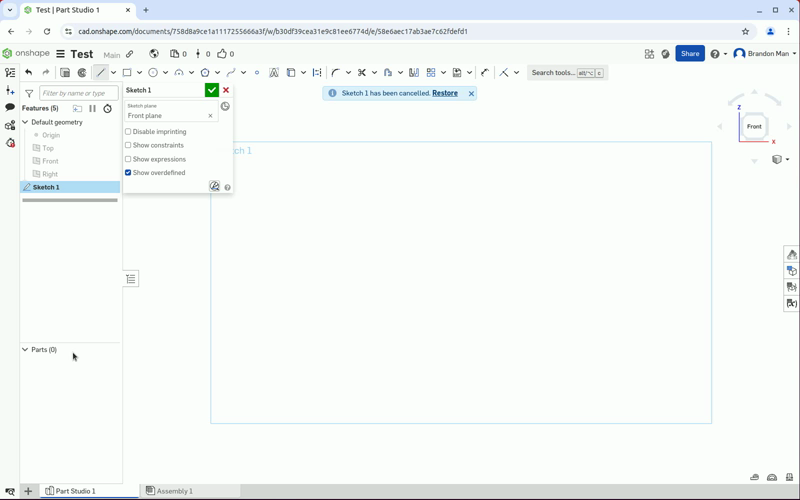
key_down(shift)
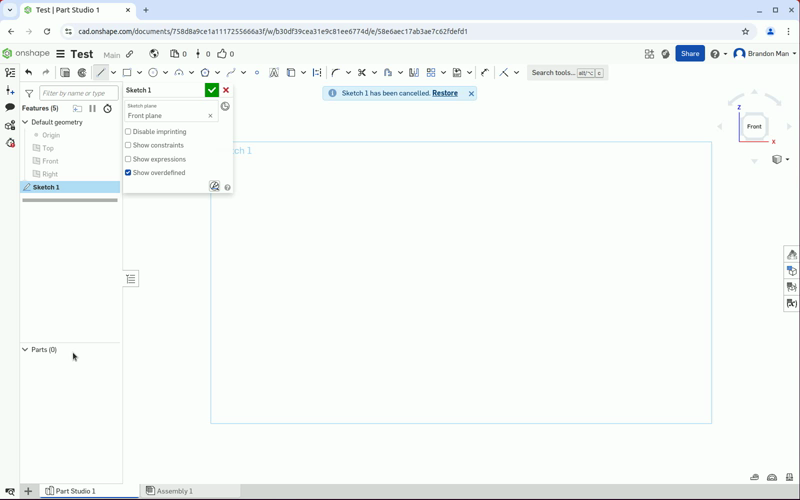
mouse_move(404, 282)
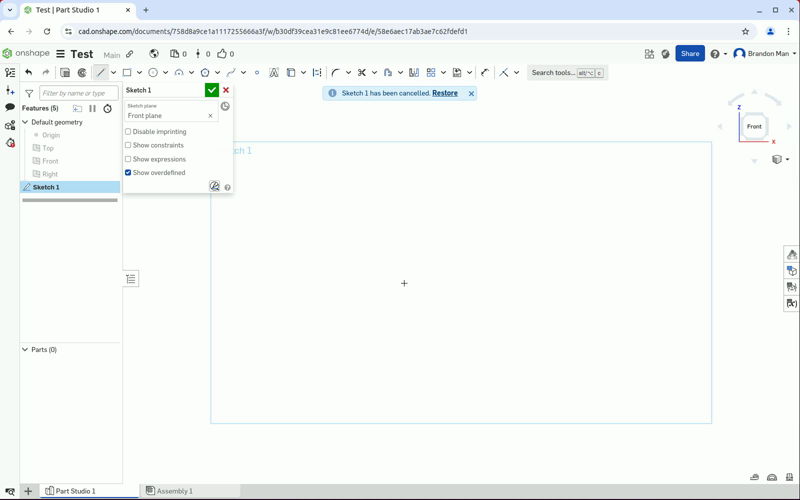
click(404, 282)
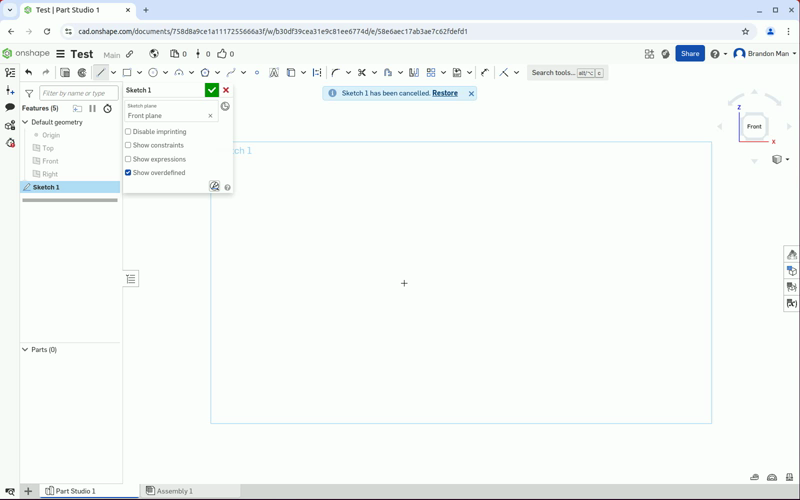
key_up(shift)
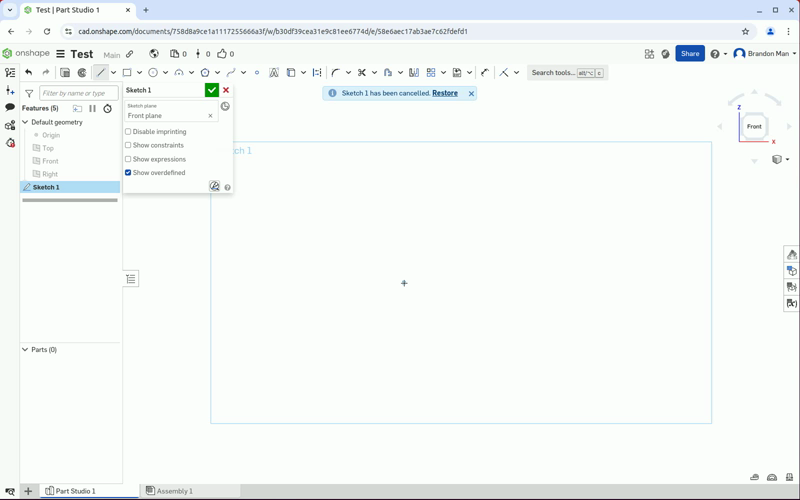
key_down(shift)
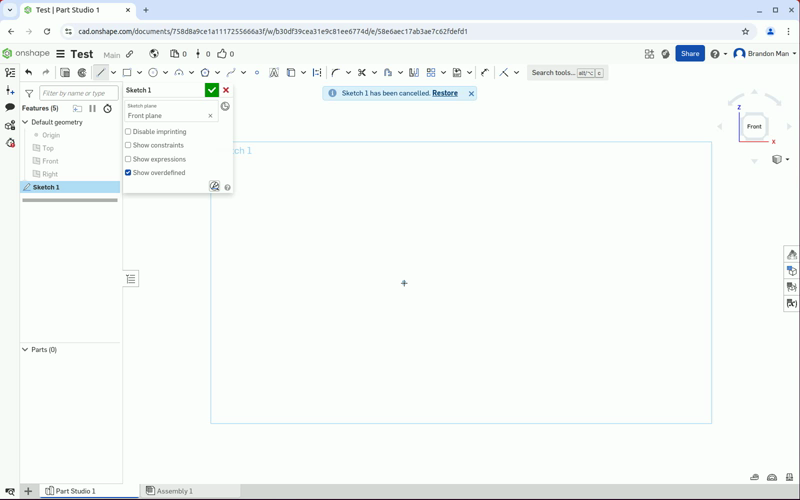
mouse_move(434, 282)
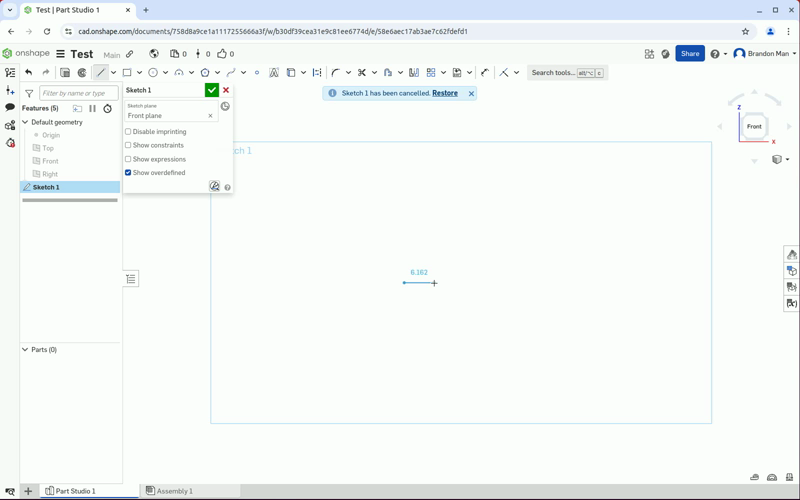
mouse_move(461, 282)
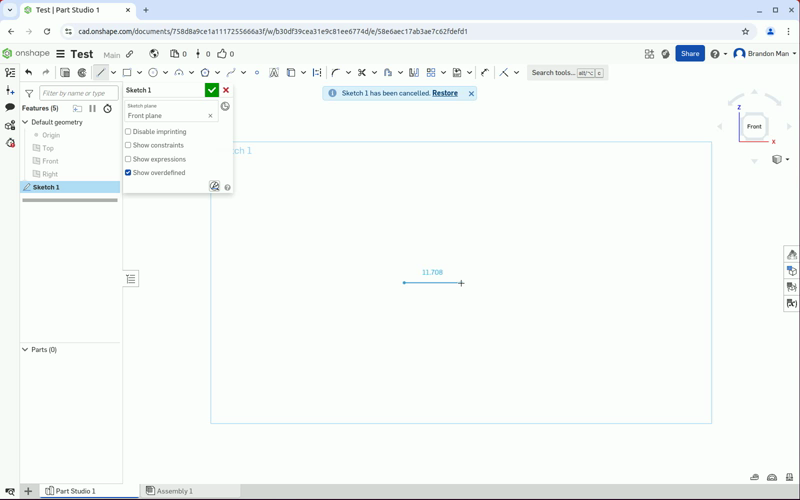
click(461, 282)
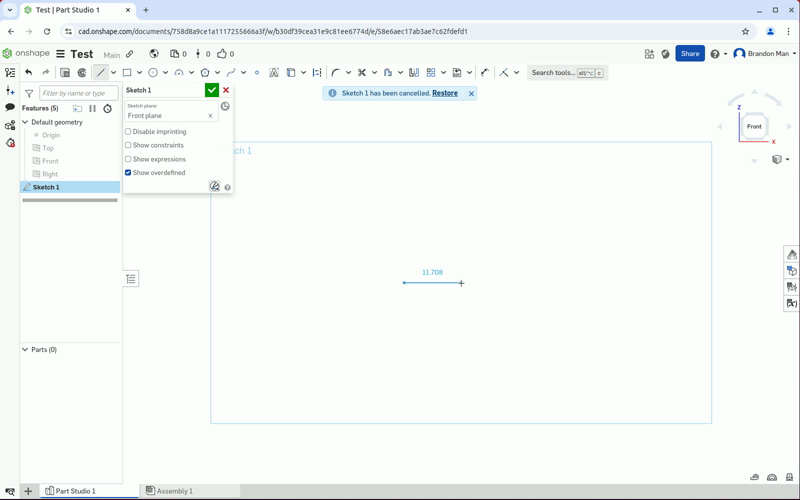
key_up(shift)
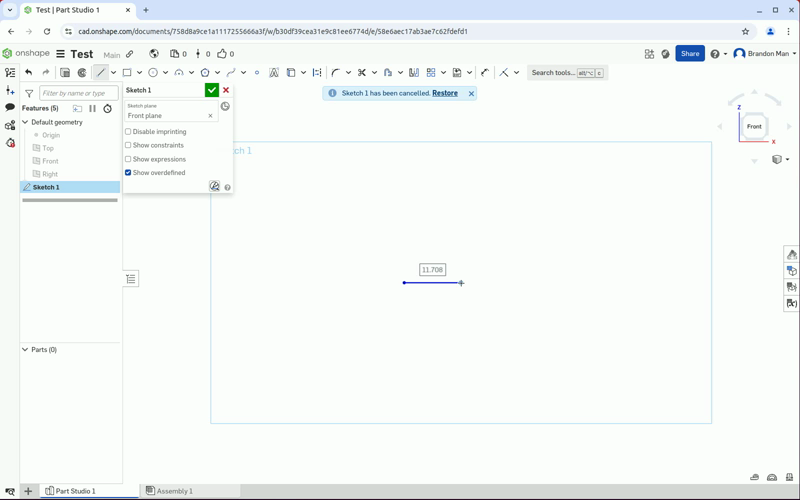
key_down(shift)
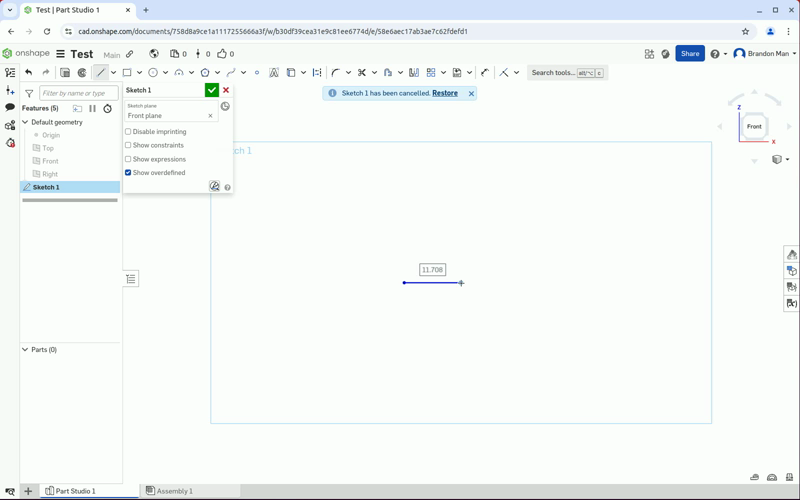
mouse_move(461, 170)
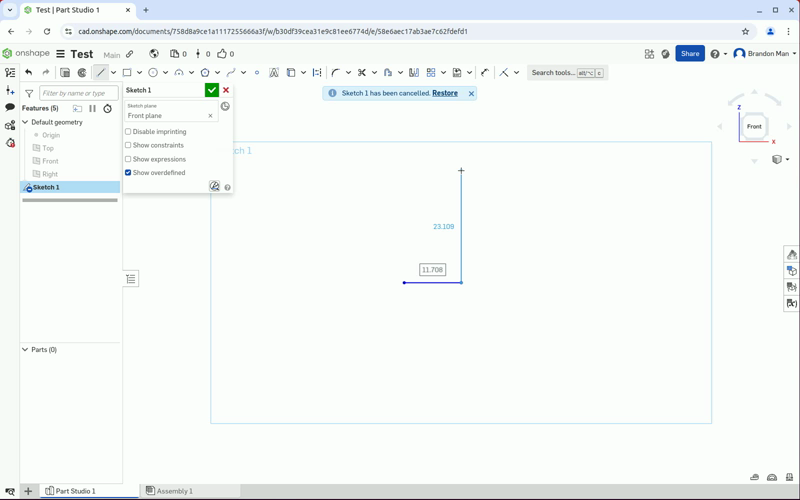
click(461, 170)
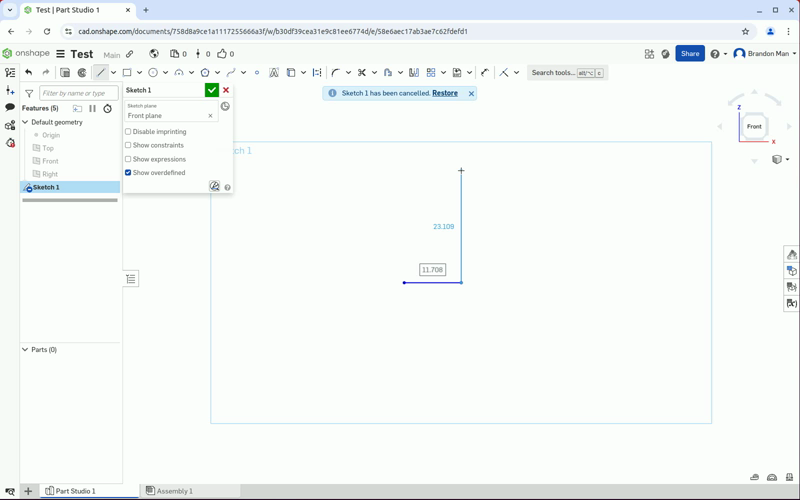
key_up(shift)
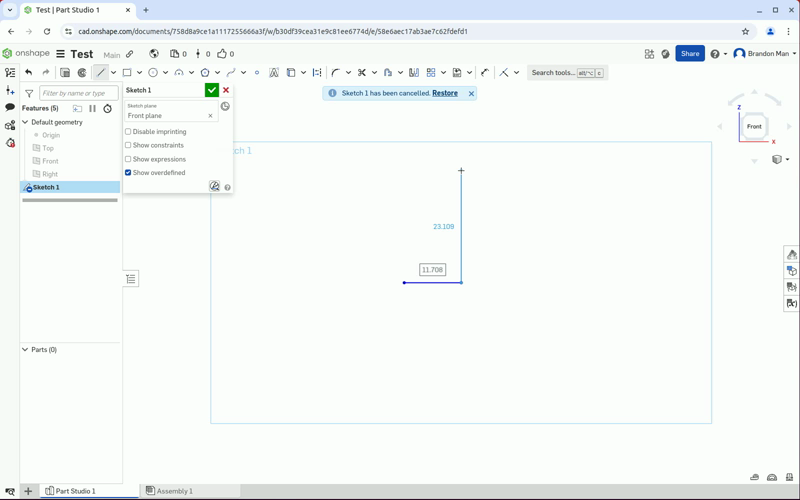
key_down(shift)
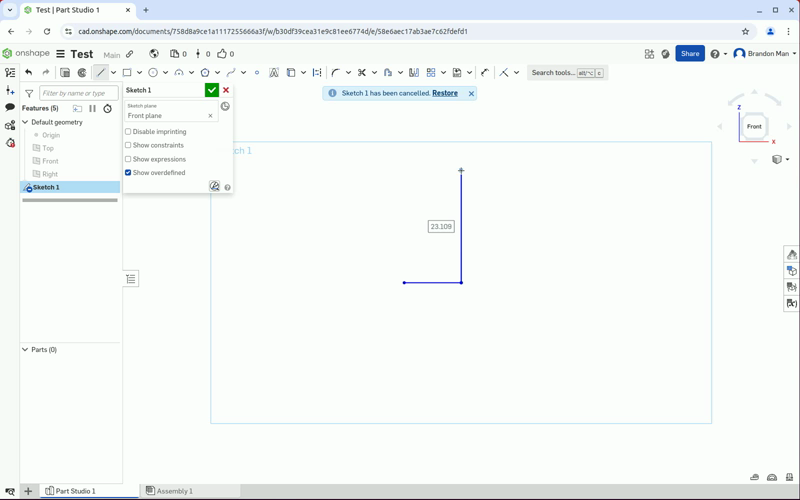
mouse_move(491, 170)
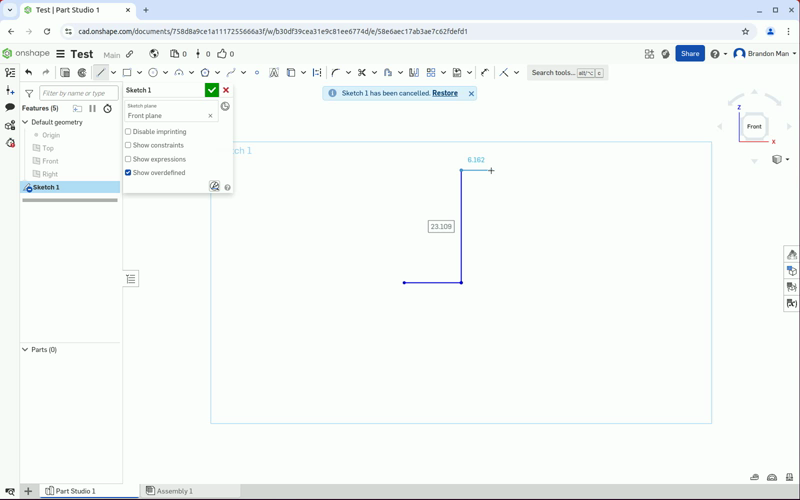
mouse_move(404, 170)
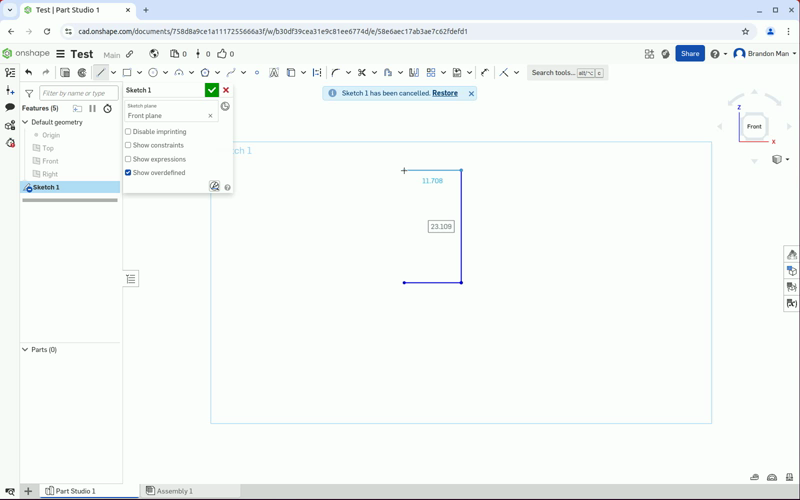
click(404, 170)
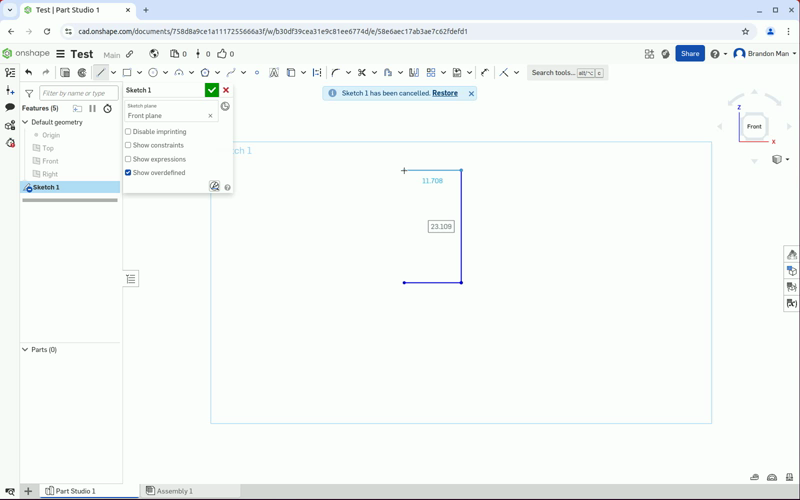
key_up(shift)
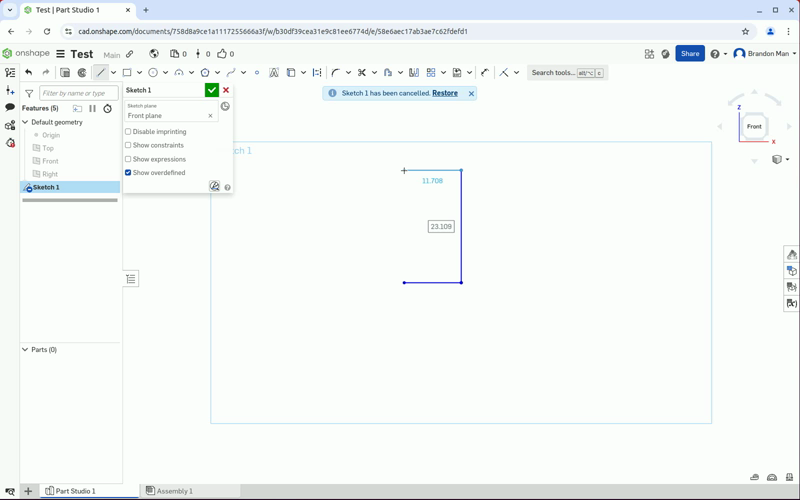
key_down(shift)
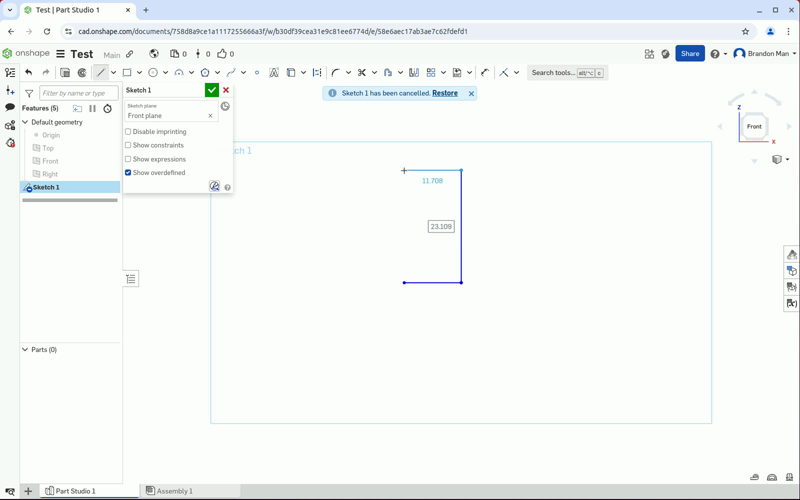
mouse_move(404, 282)
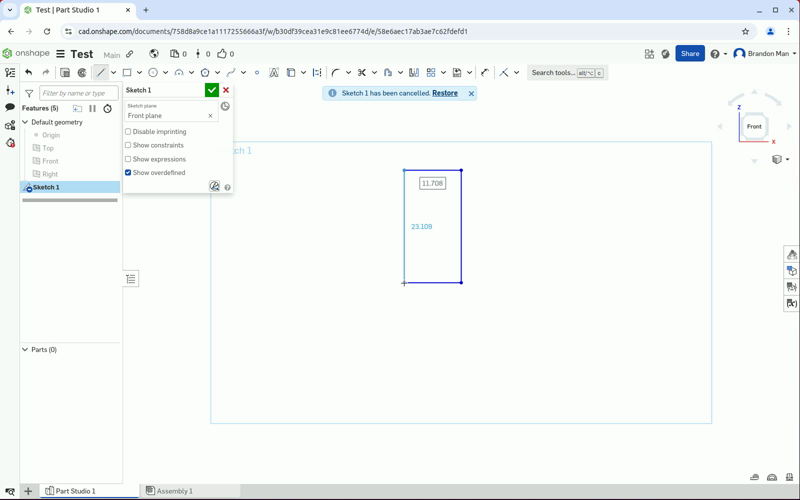
key_up(shift)
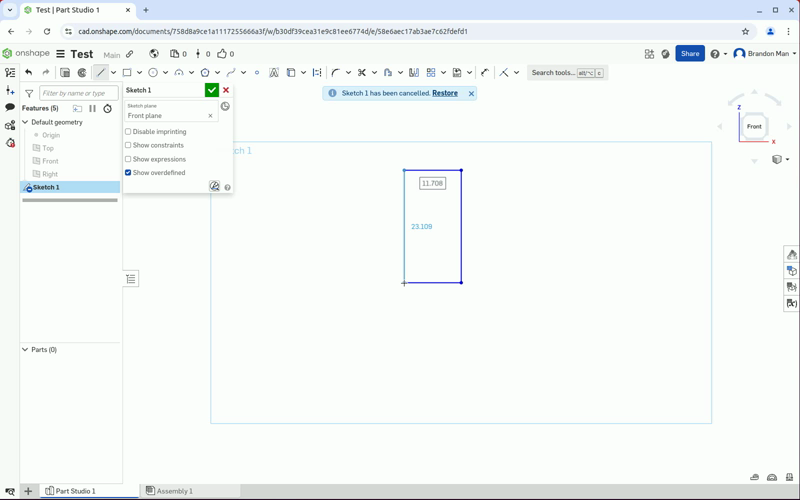
click(404, 282)
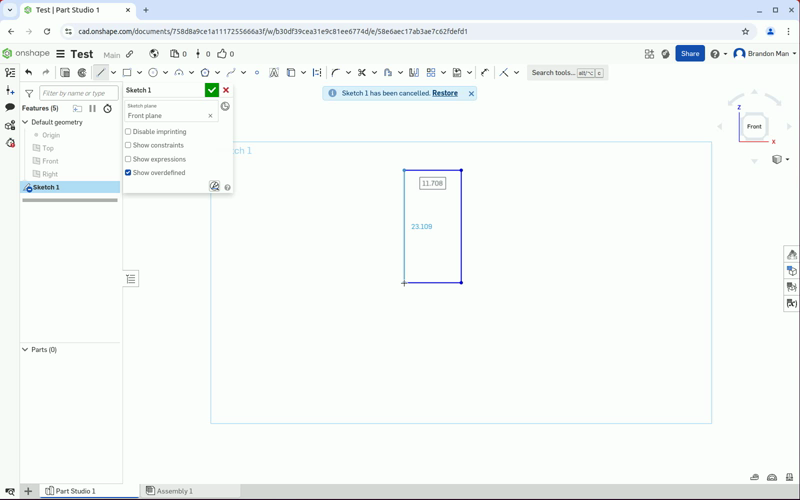
key(esc)
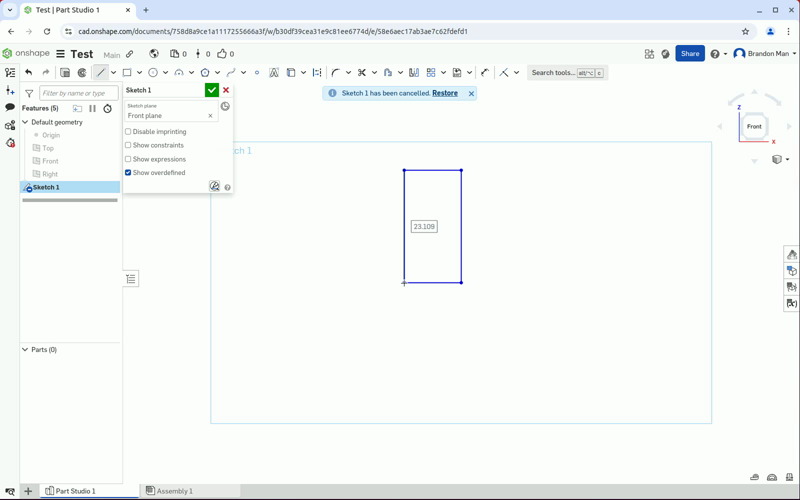
mouse_move(443, 270)
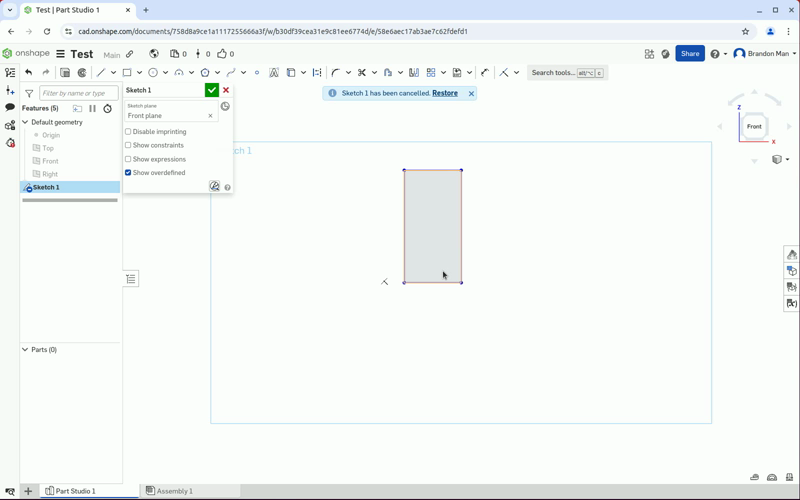
click(443, 270)
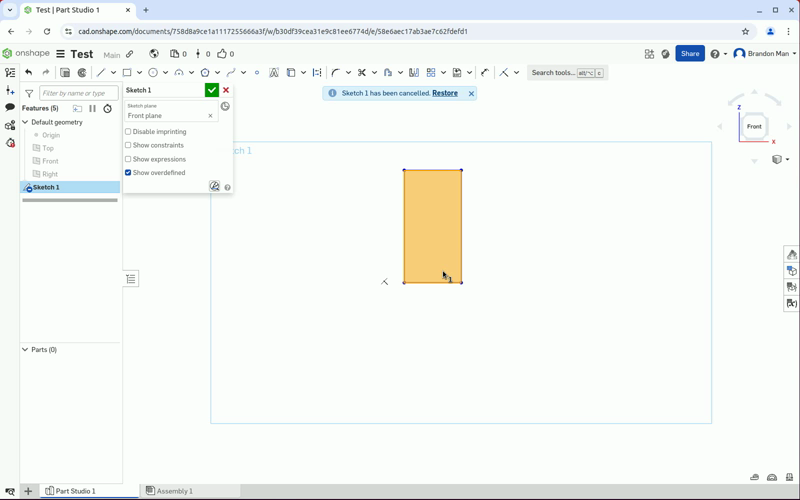
mouse_move(73, 352)
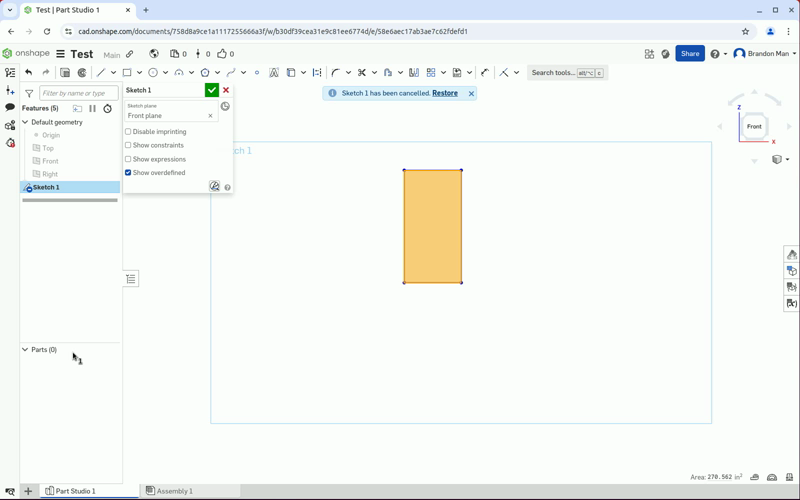
key(shift+y)
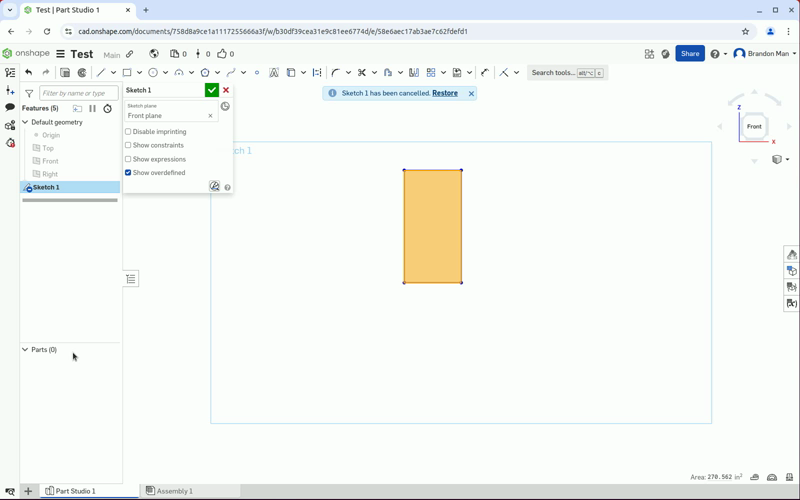
key(shift+e)
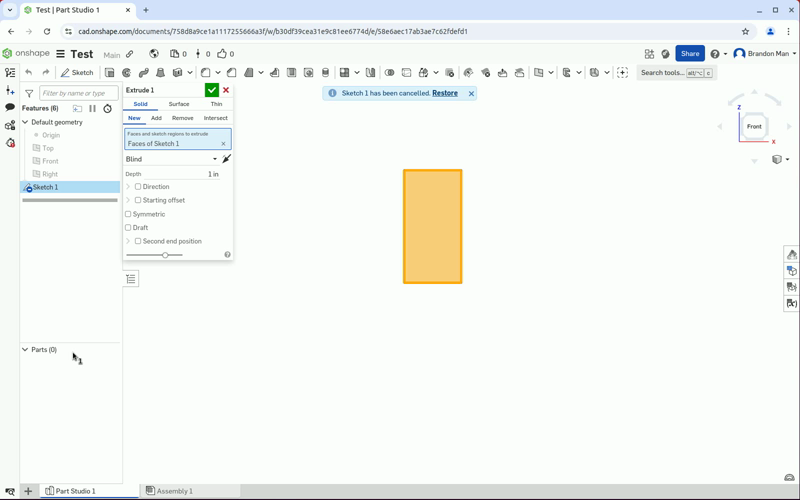
mouse_move(143, 106)
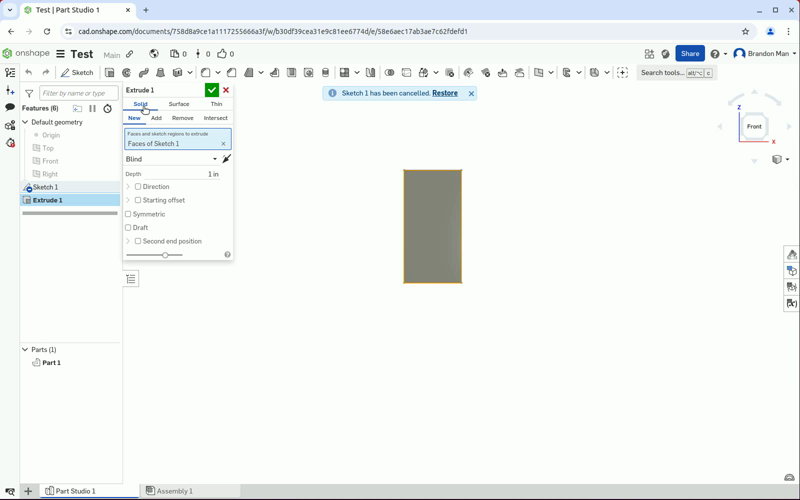
click(143, 106)
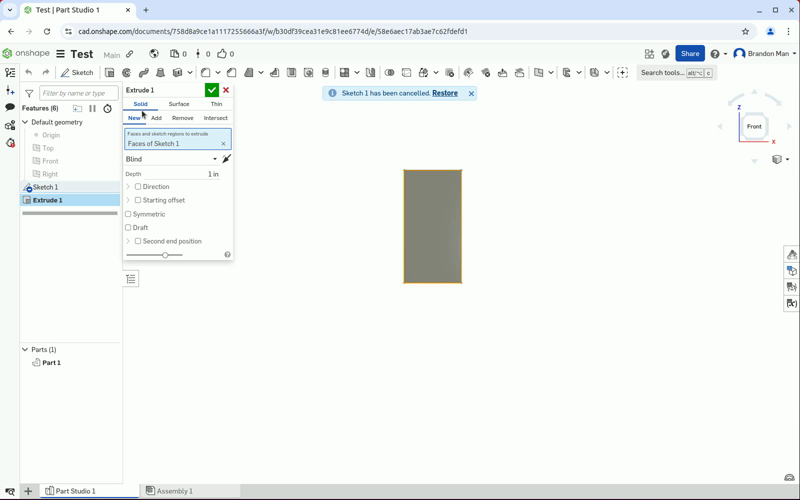
mouse_move(137, 120)
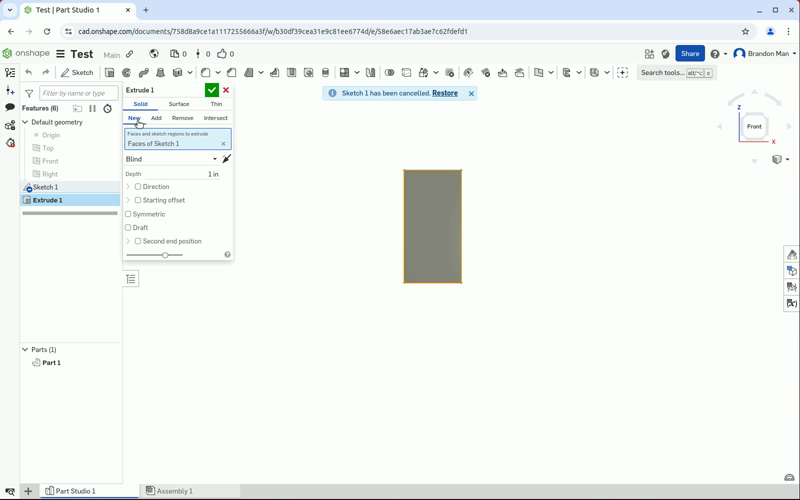
click(137, 120)
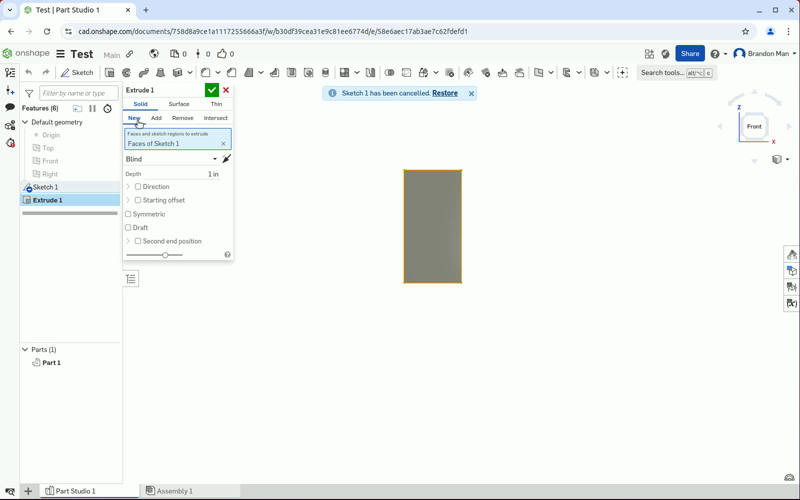
key(tab, 4)
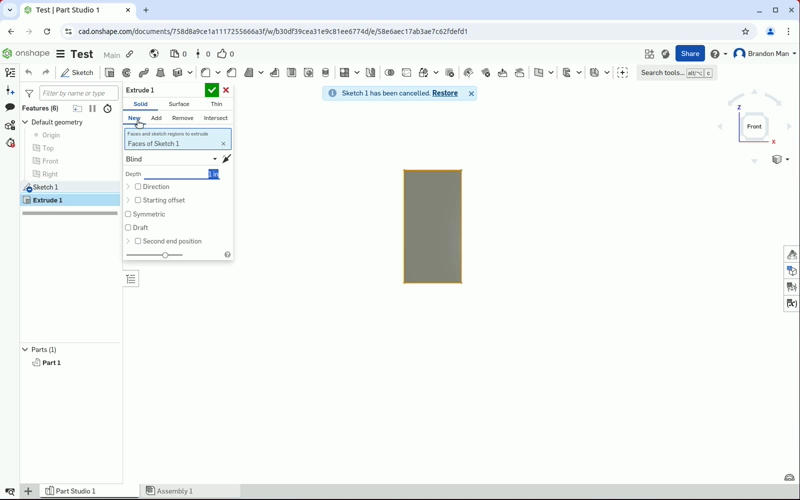
text(23.108)
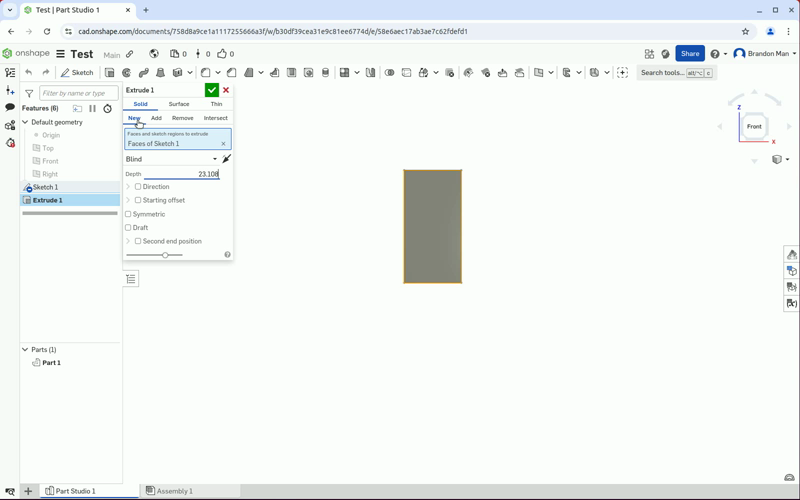
key(enter)
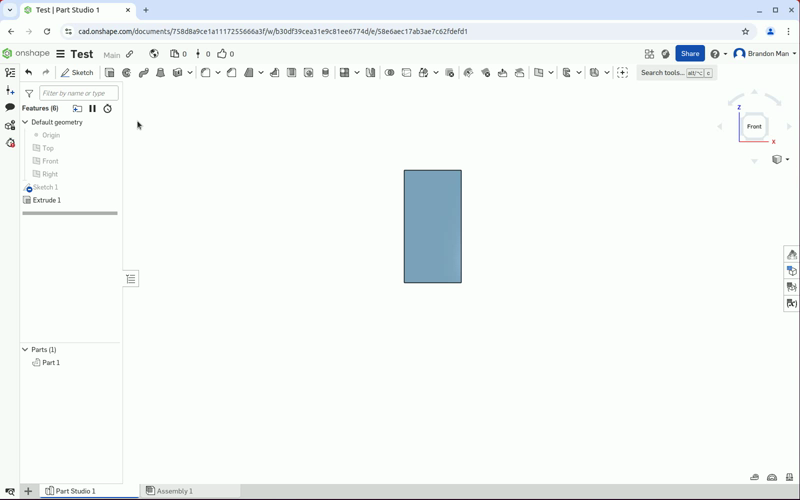
key(shift+h)
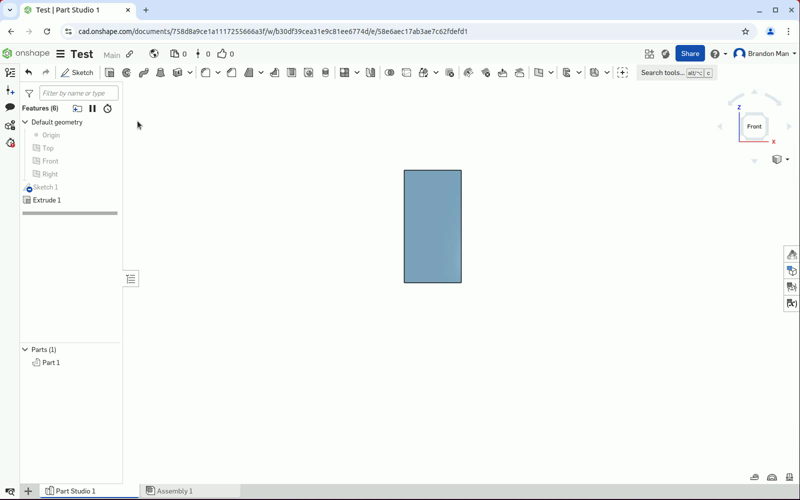
key(shift+h)
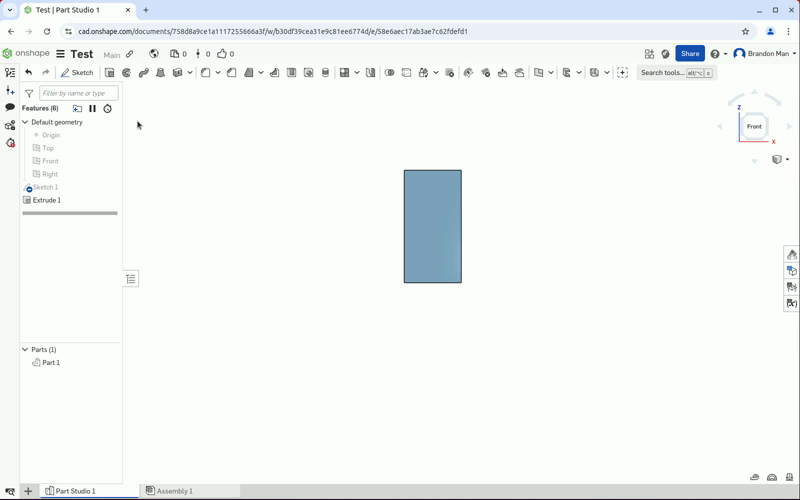
mouse_move(73, 189)
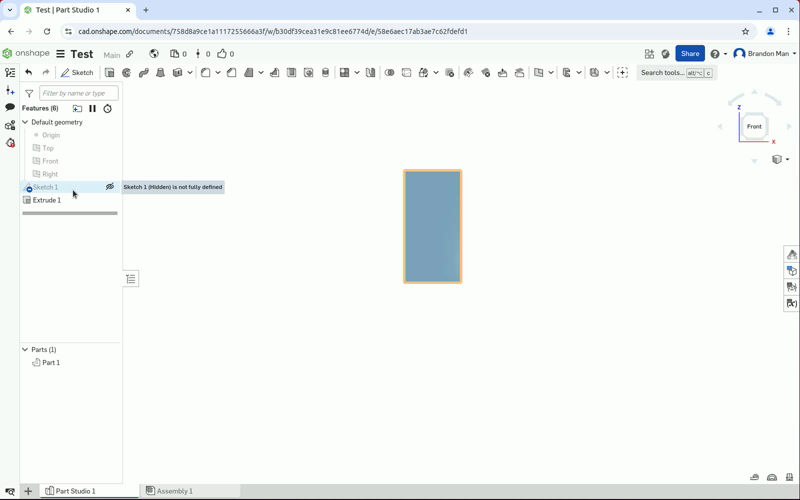
click(73, 189)
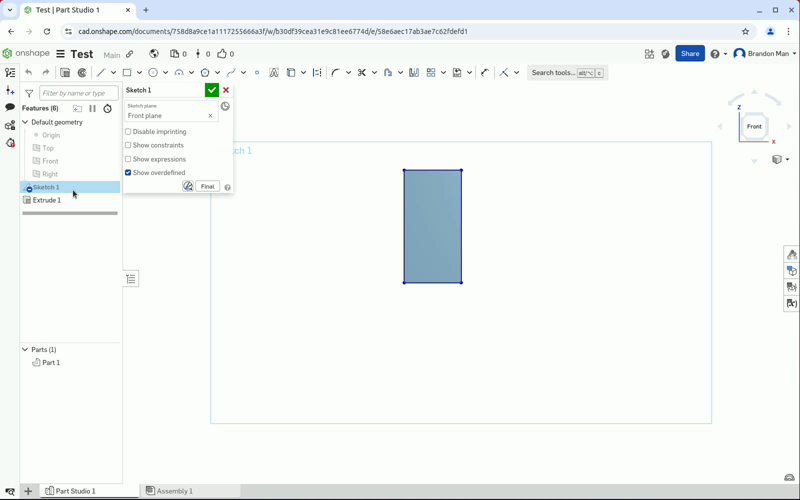
mouse_move(229, 92)
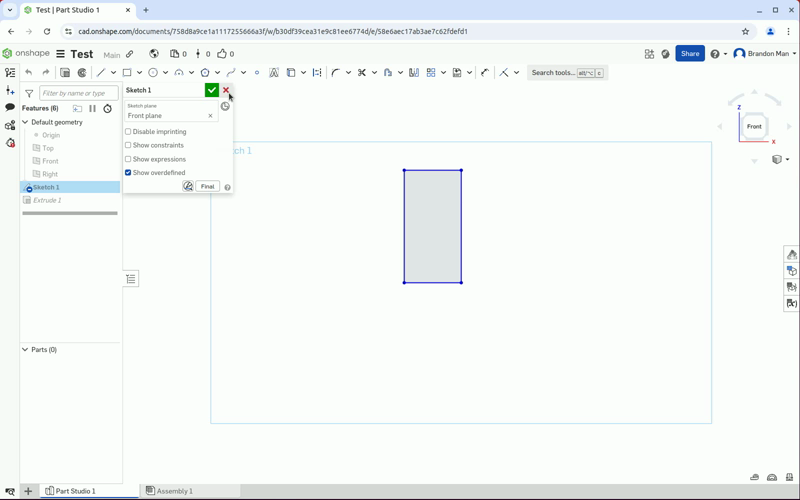
click(229, 92)
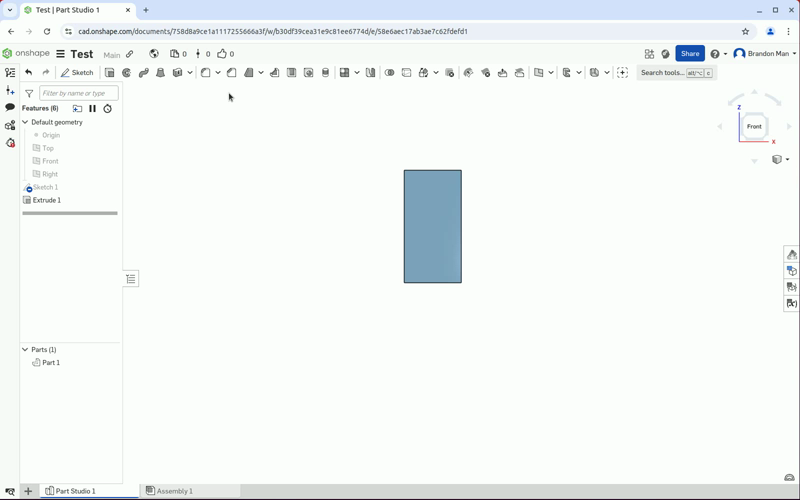
mouse_move(73, 352)
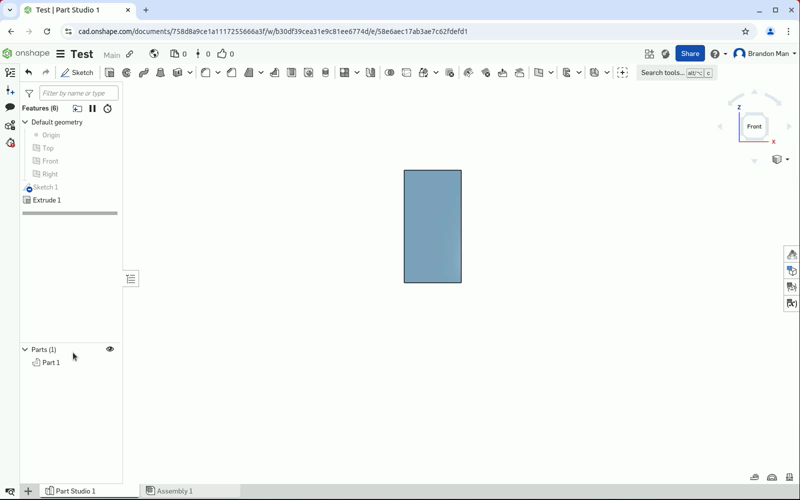
key(y)
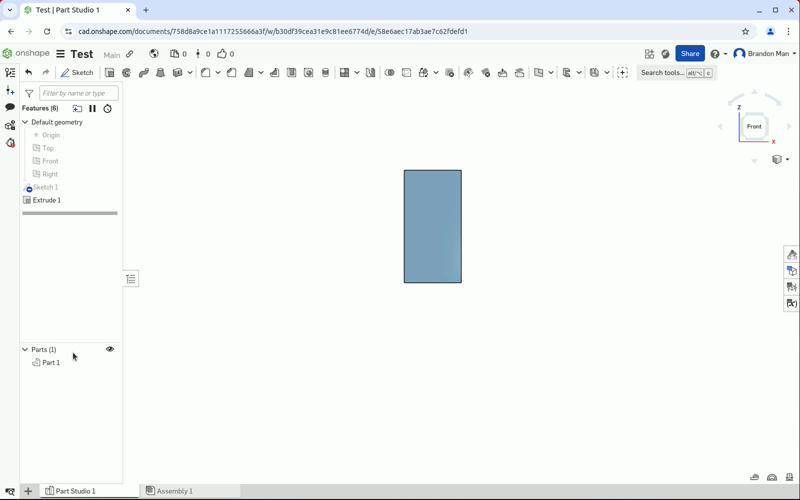
key(shift+p)
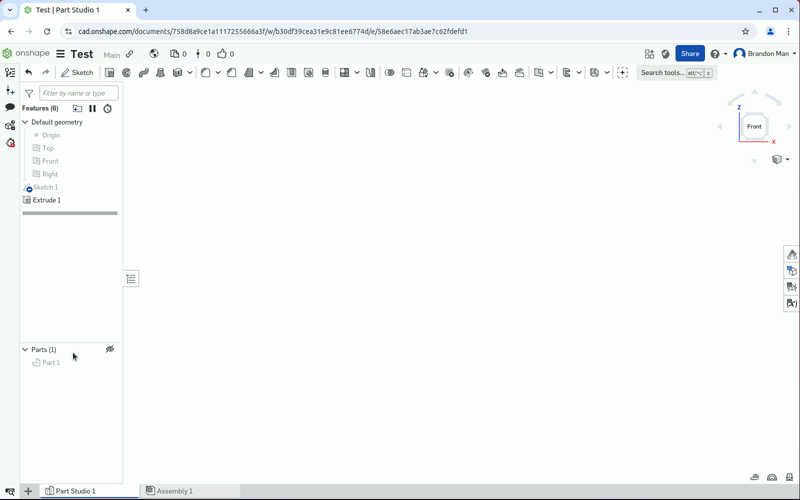
key(space)
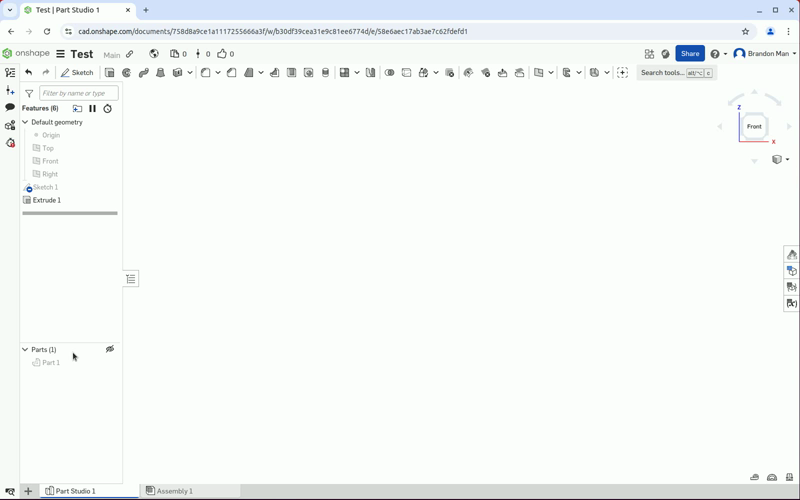
key_down(shift)
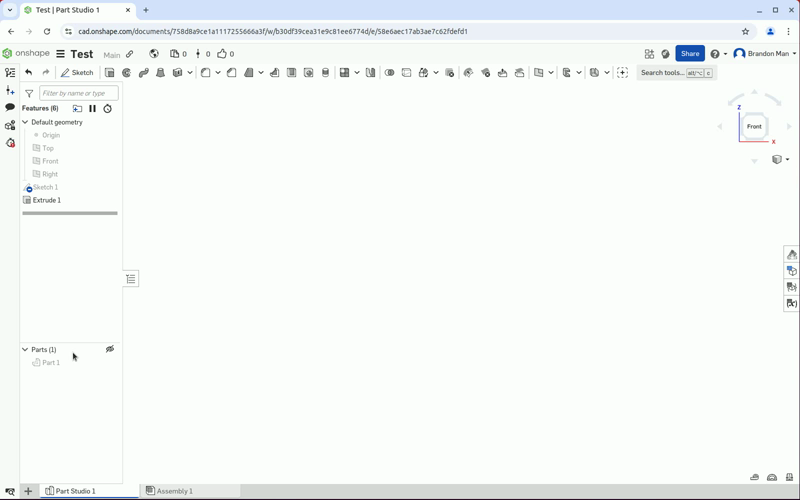
key(left)
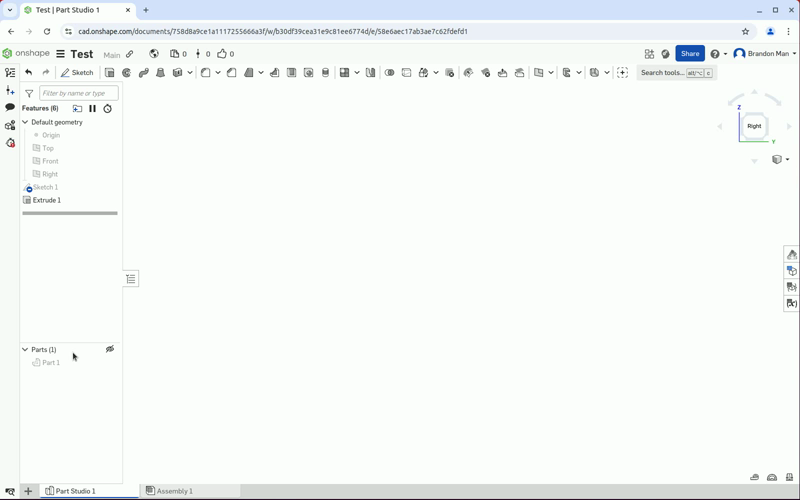
key_up(shift)
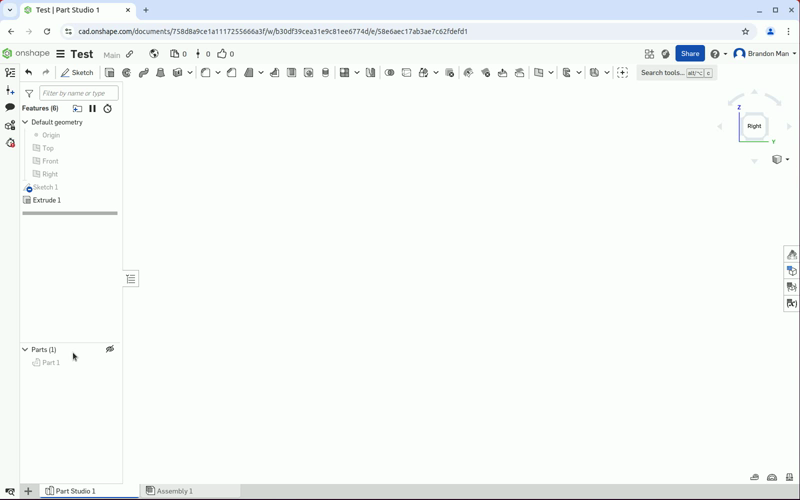
mouse_move(73, 352)
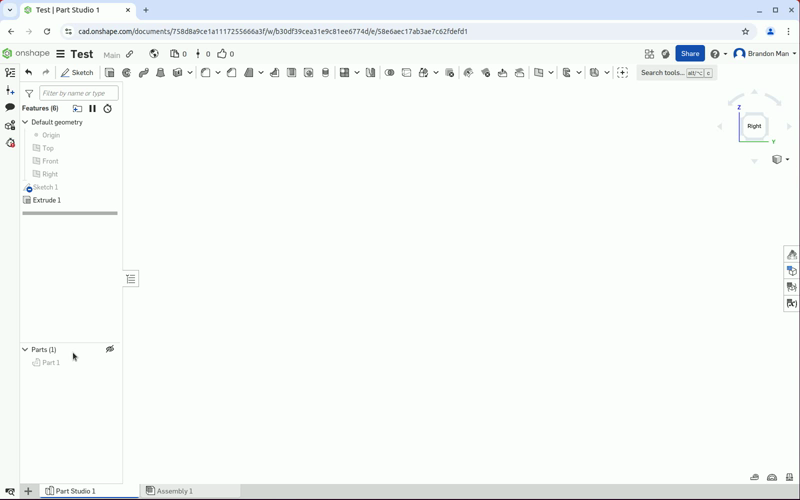
key(shift+y)
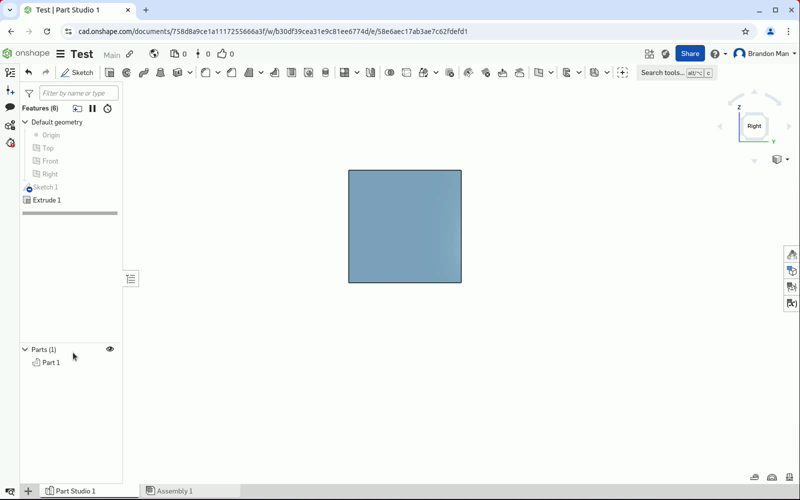
mouse_move(541, 75)
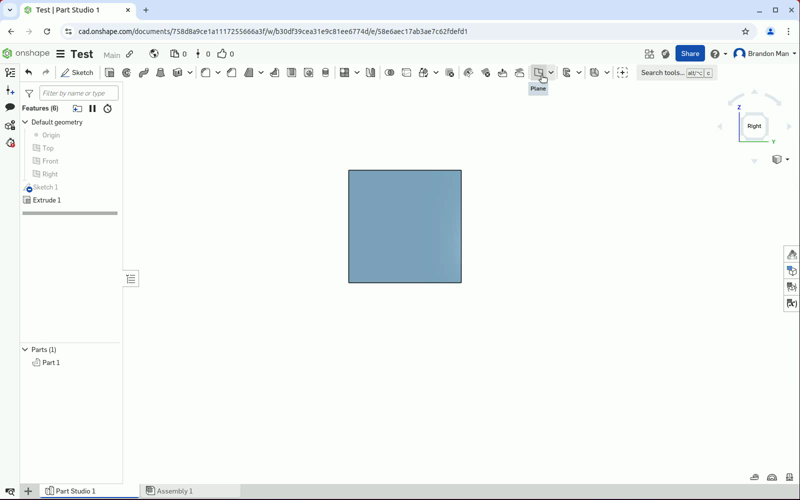
click(541, 75)
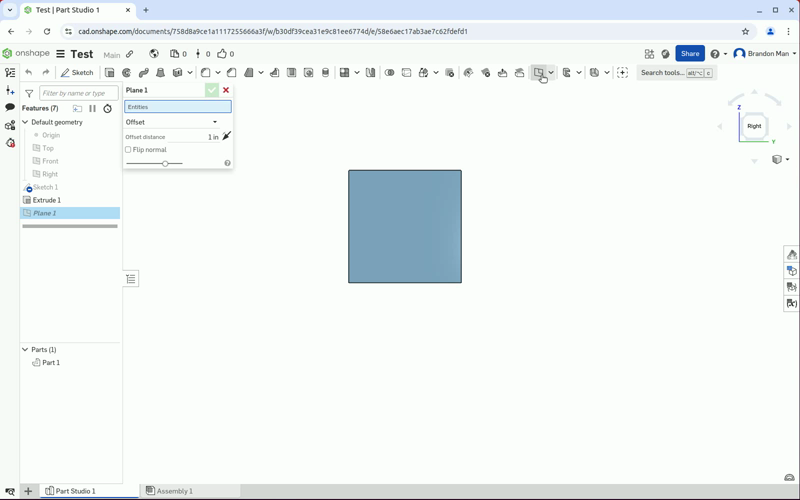
mouse_move(73, 176)
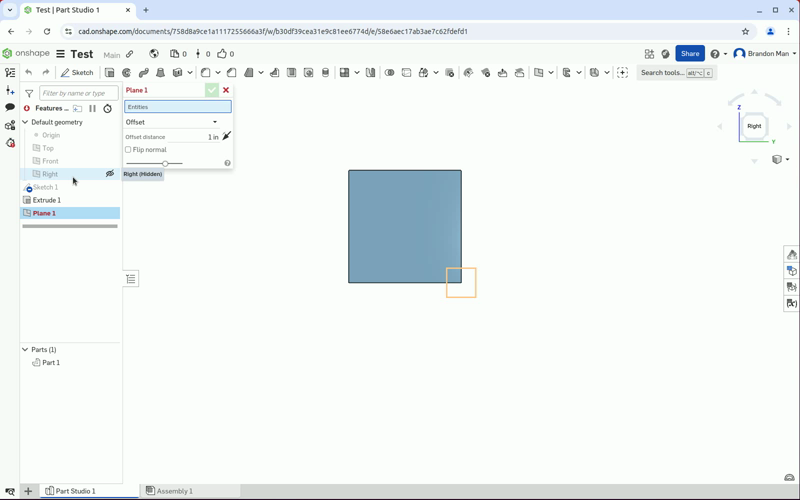
click(73, 176)
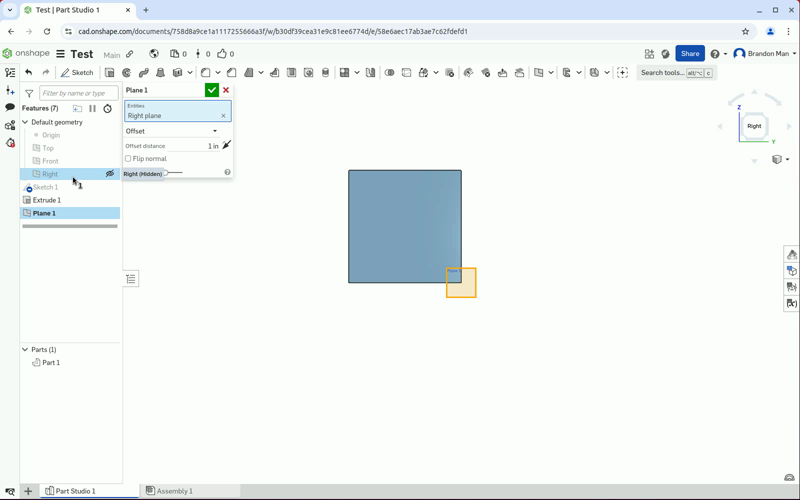
key(tab, 2)
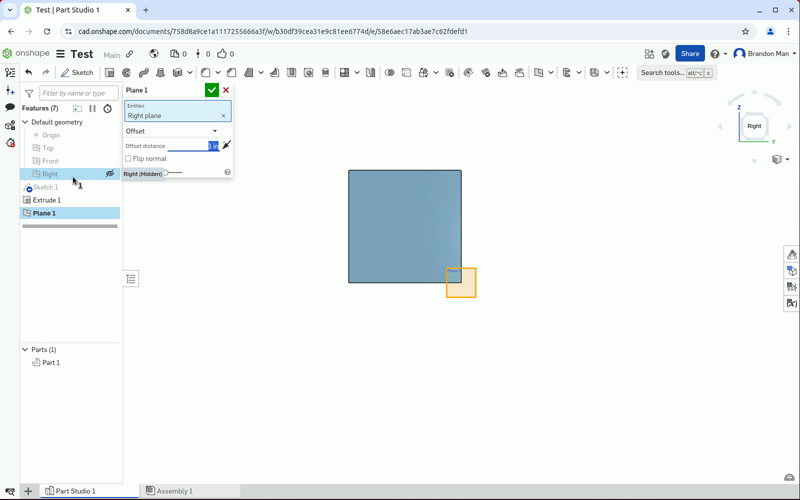
text(11.554)
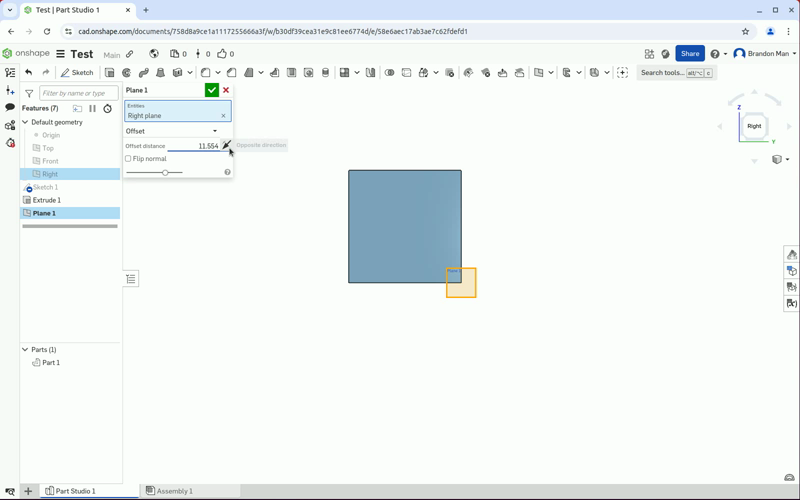
mouse_move(229, 147)
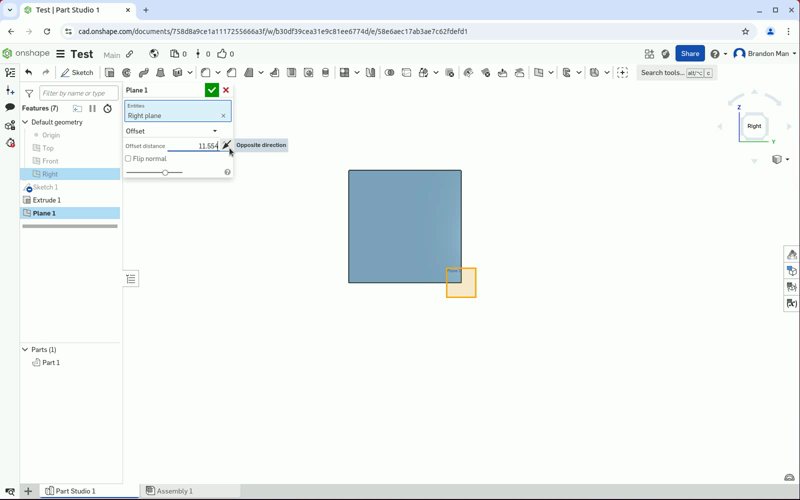
click(229, 147)
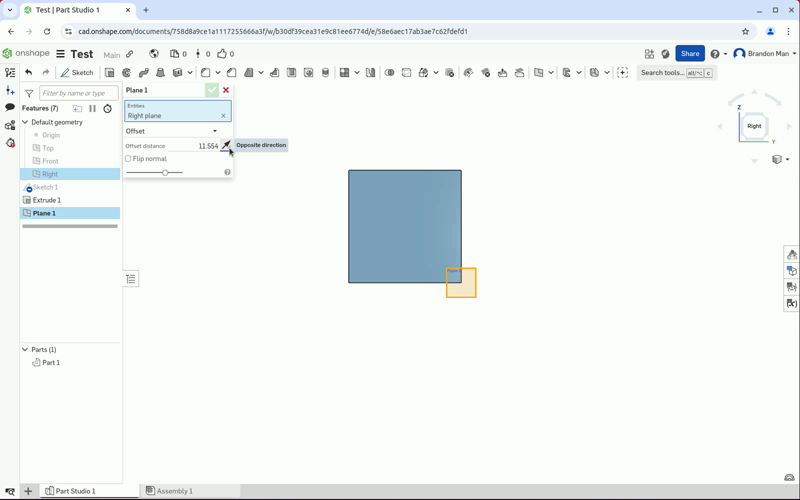
key(enter, 2)
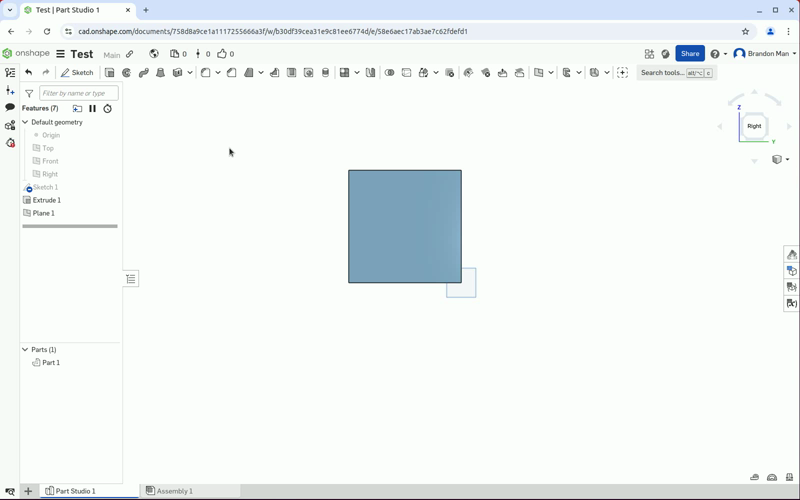
key(shift+s)
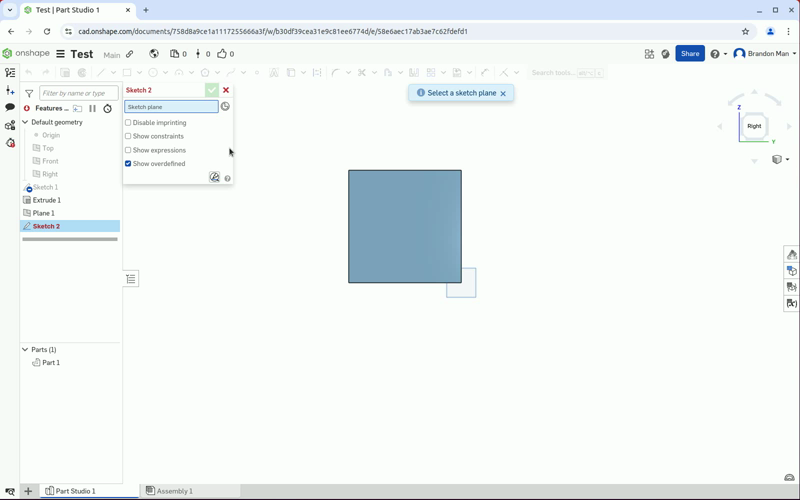
mouse_move(73, 215)
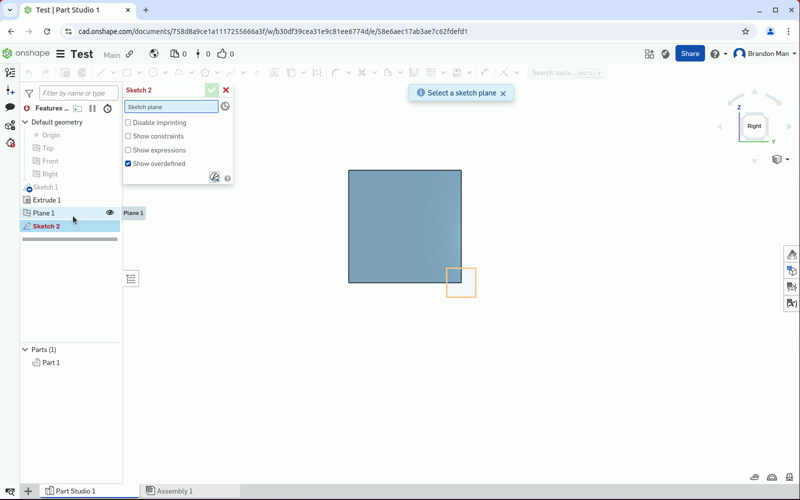
click(73, 215)
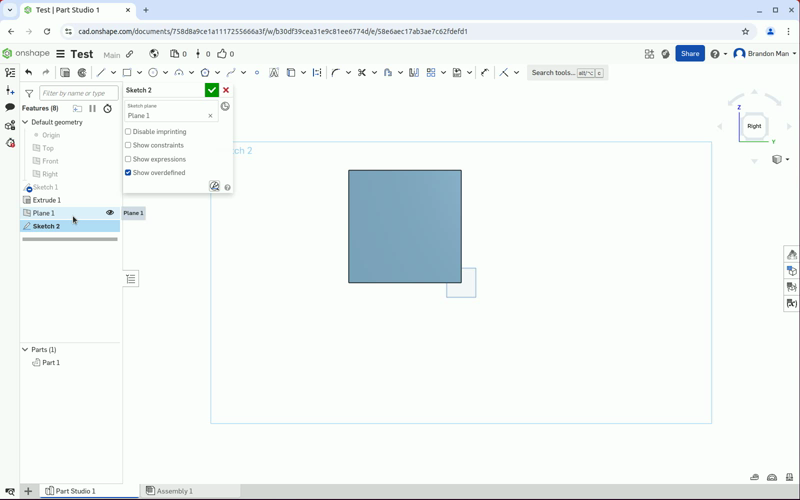
mouse_move(73, 352)
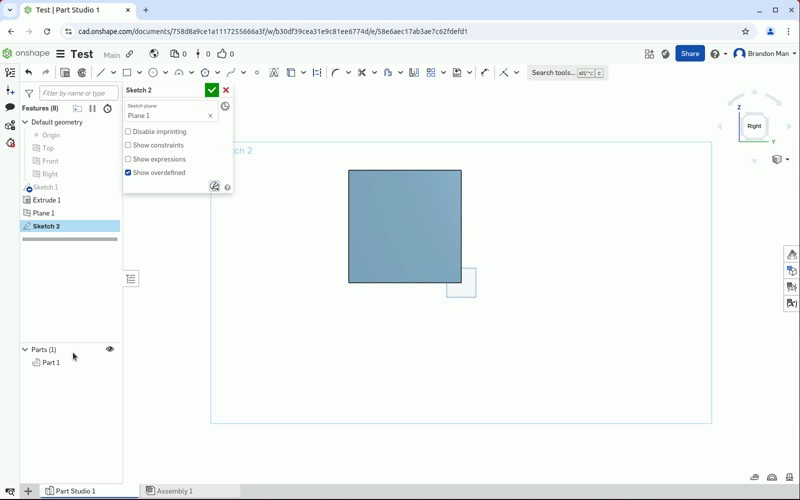
key(y)
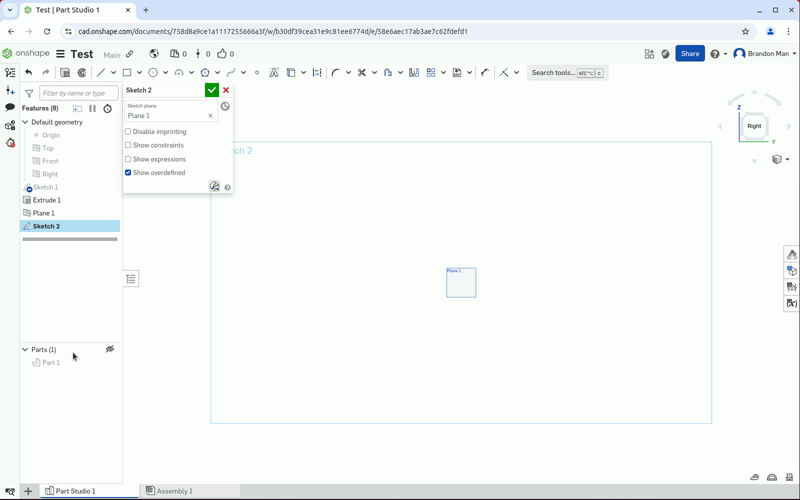
key(l)
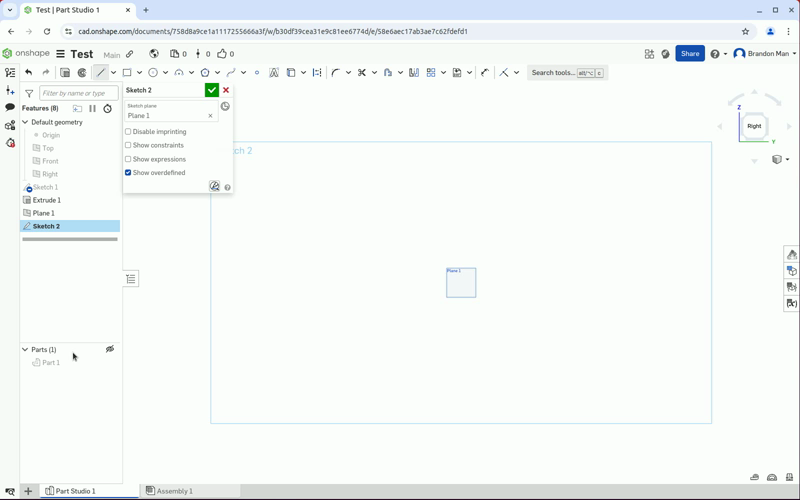
key_down(shift)
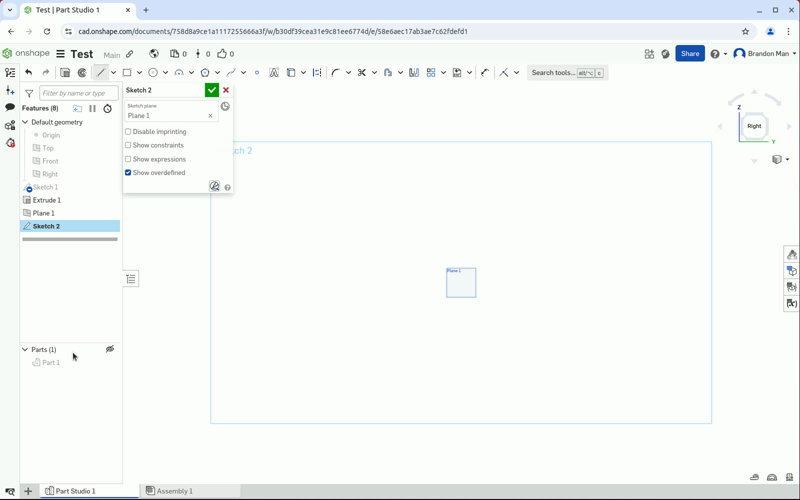
mouse_move(348, 282)
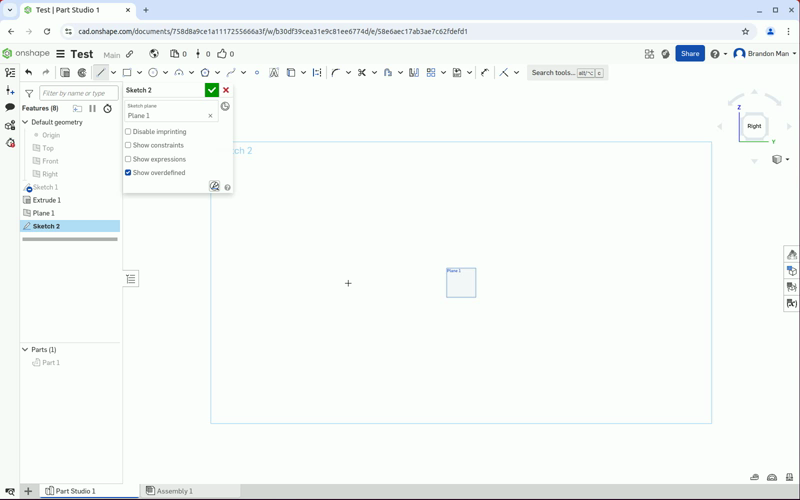
click(348, 282)
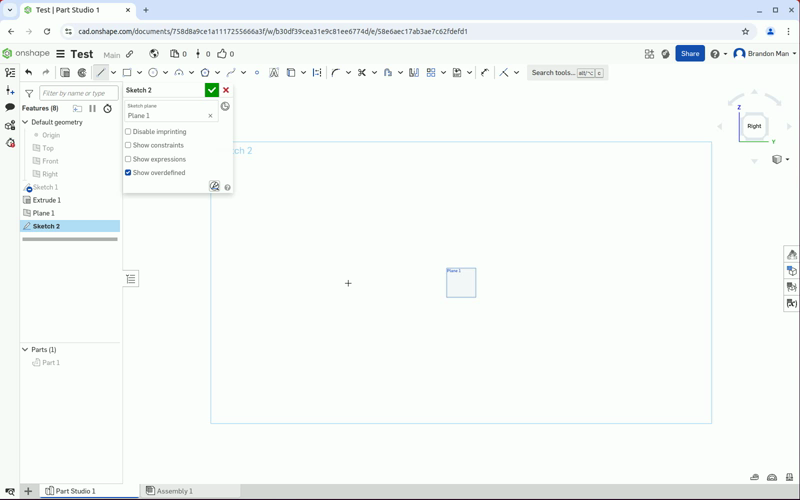
key_up(shift)
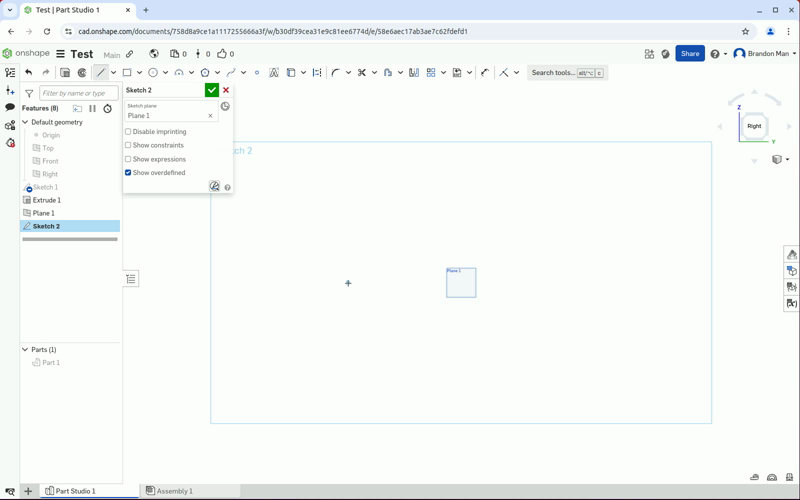
key_down(shift)
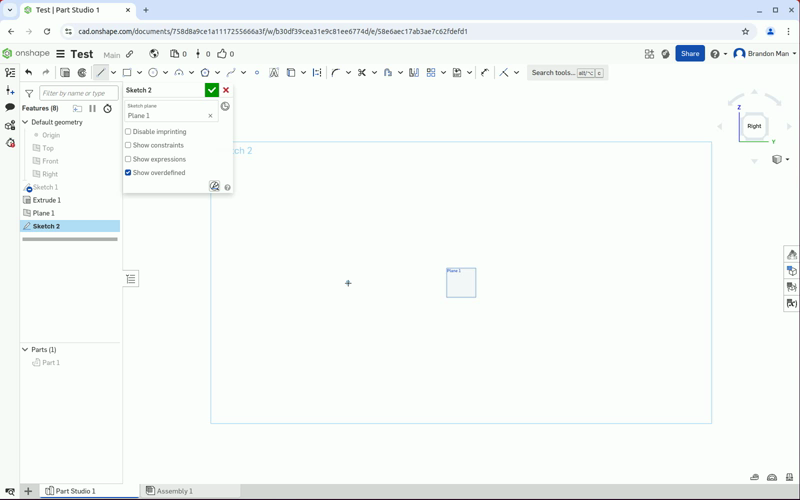
mouse_move(378, 282)
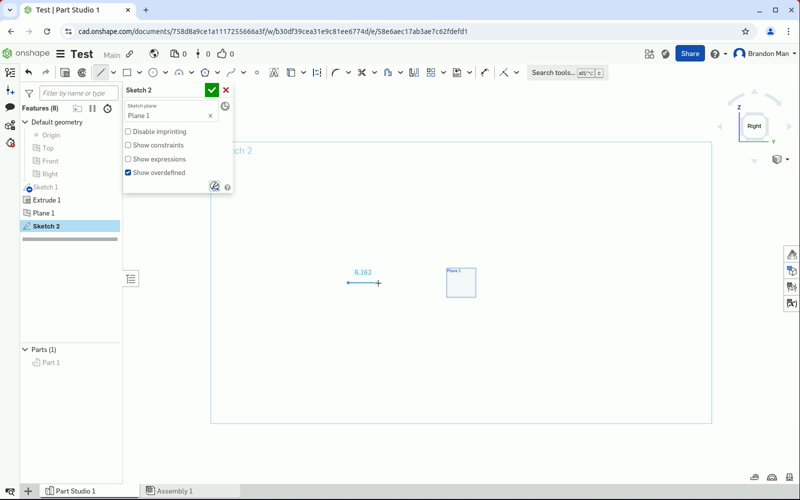
mouse_move(404, 282)
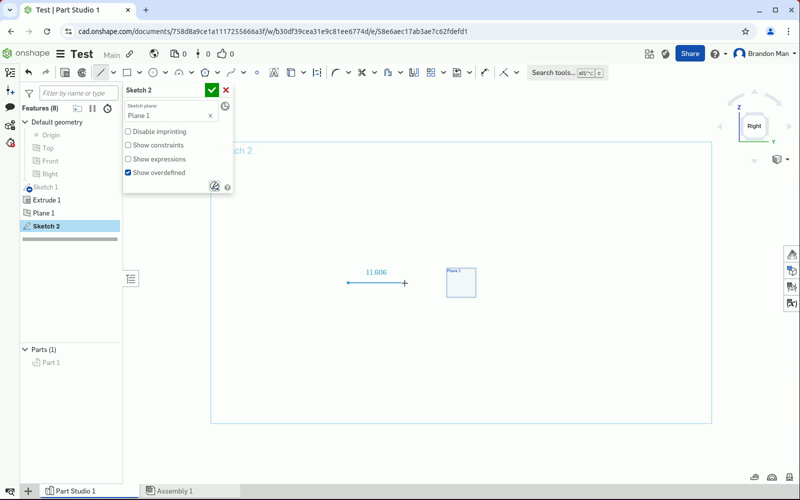
click(404, 282)
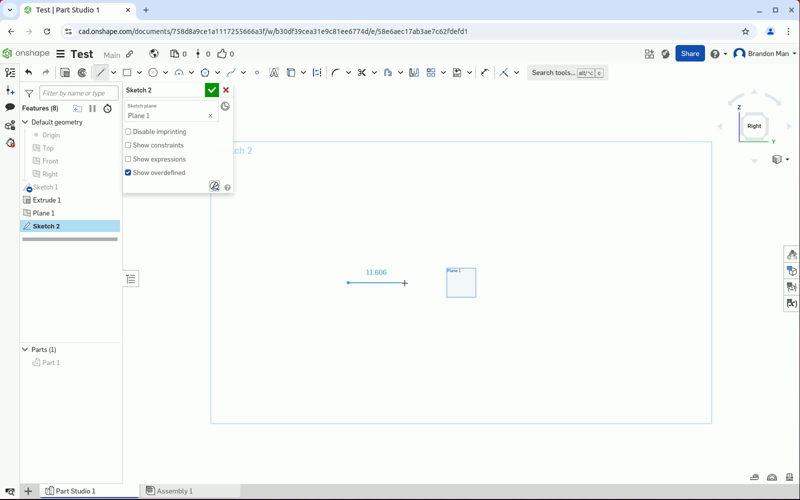
key_up(shift)
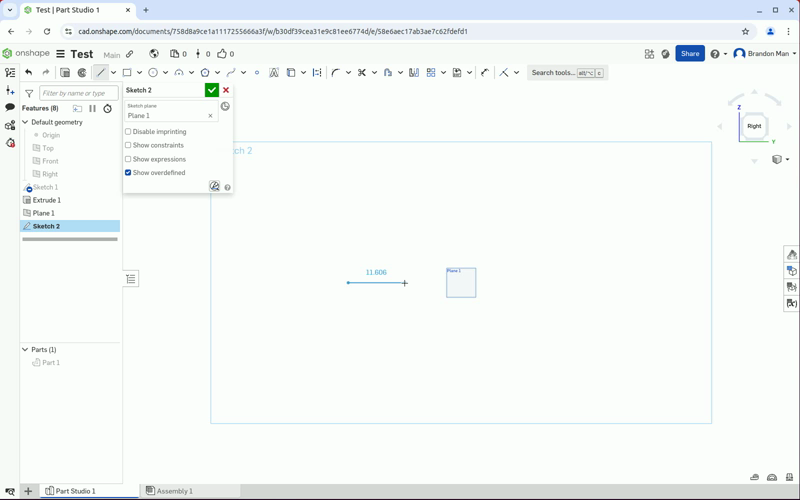
key_down(shift)
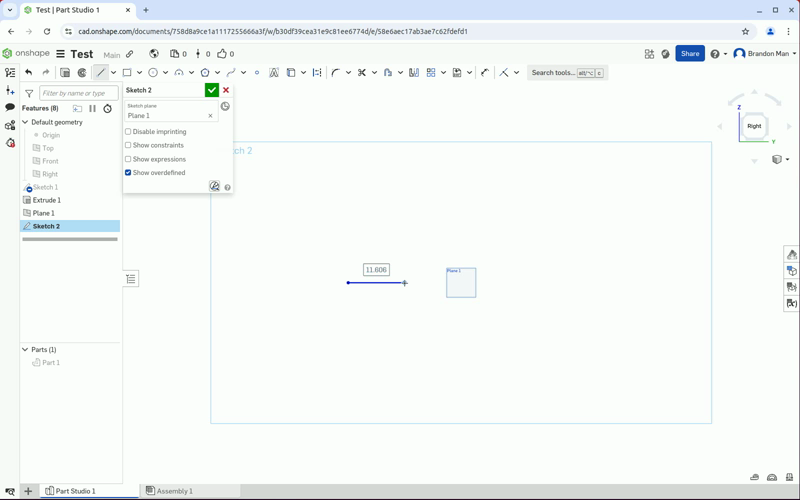
mouse_move(434, 282)
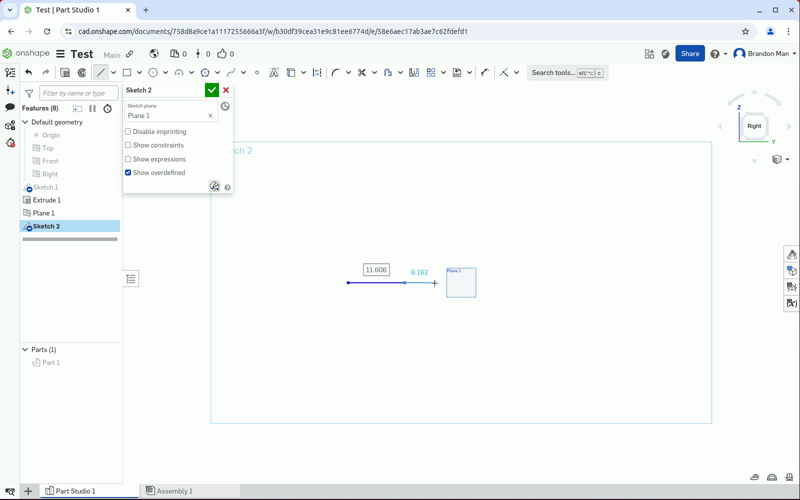
mouse_move(404, 226)
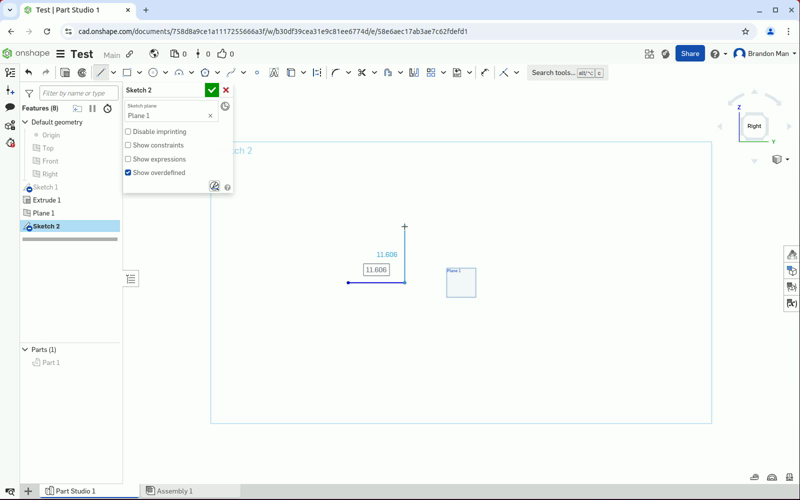
click(404, 226)
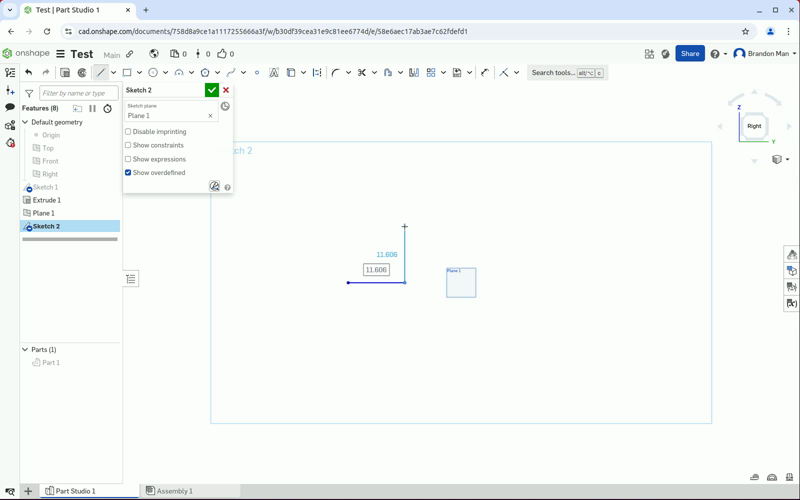
key_up(shift)
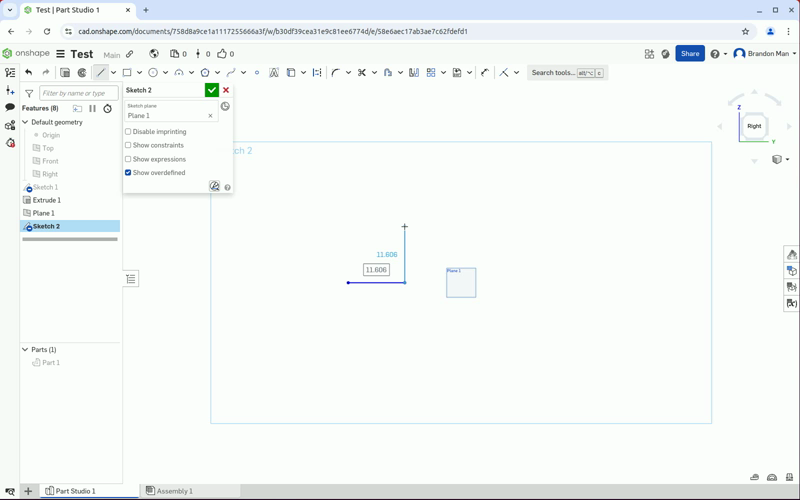
key_down(shift)
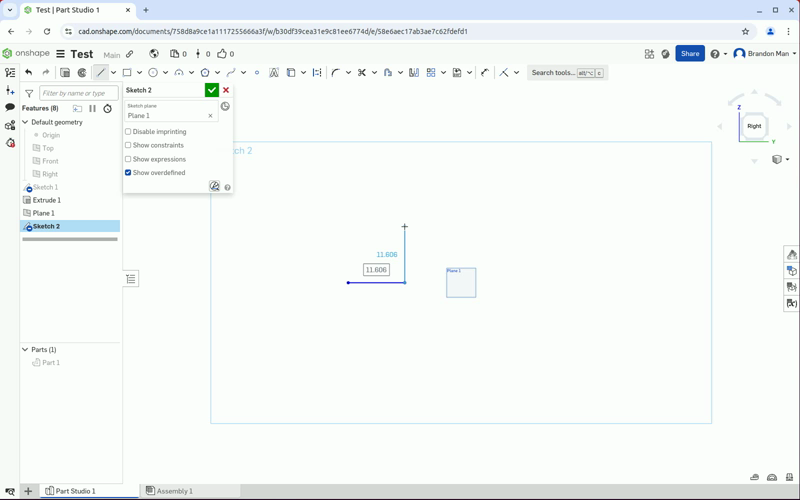
mouse_move(434, 226)
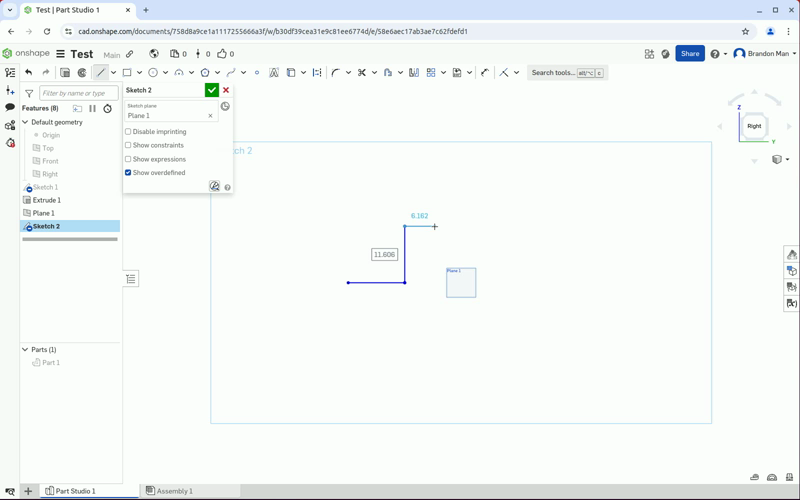
mouse_move(348, 226)
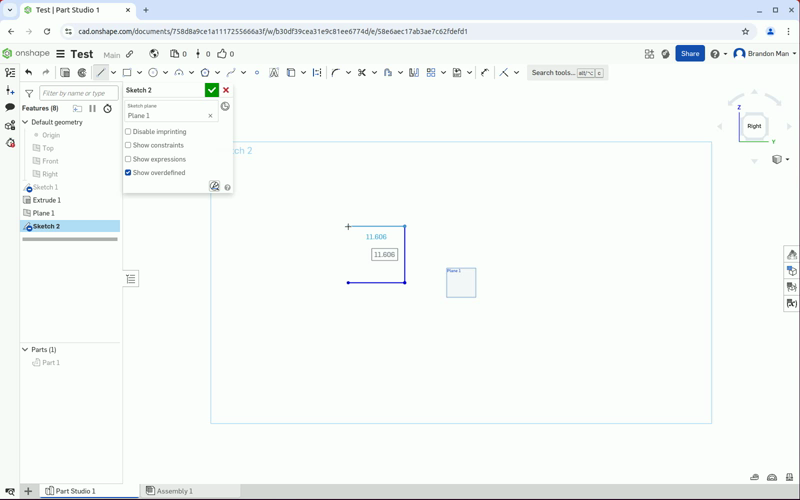
click(348, 226)
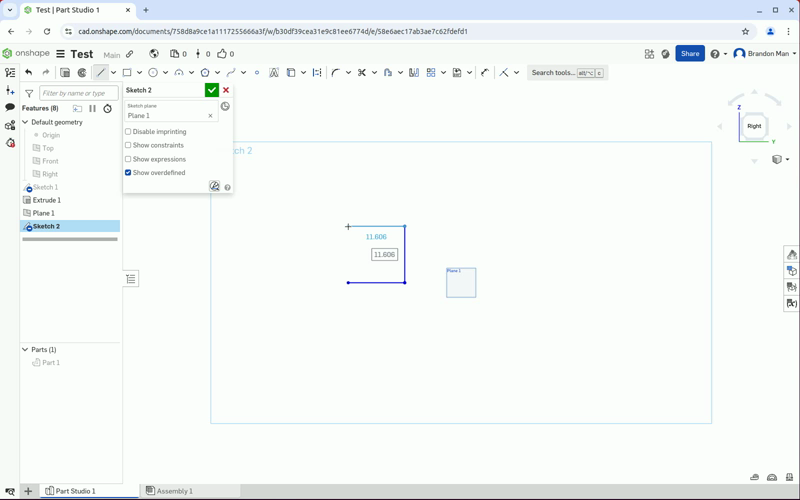
key_up(shift)
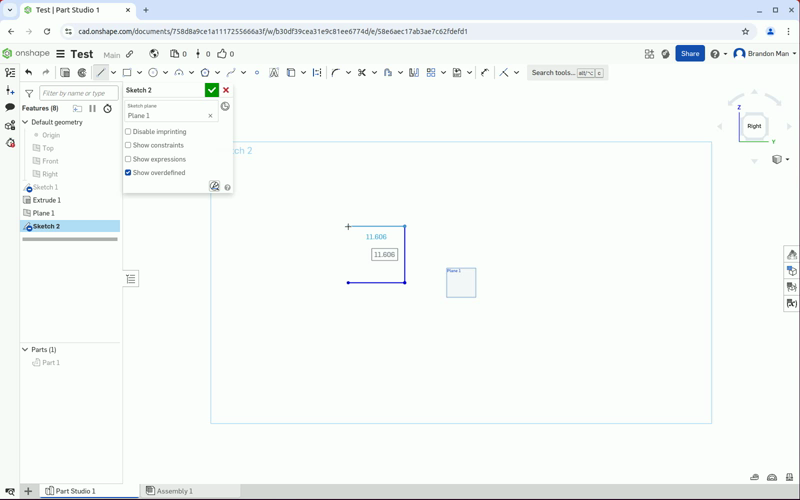
mouse_move(378, 226)
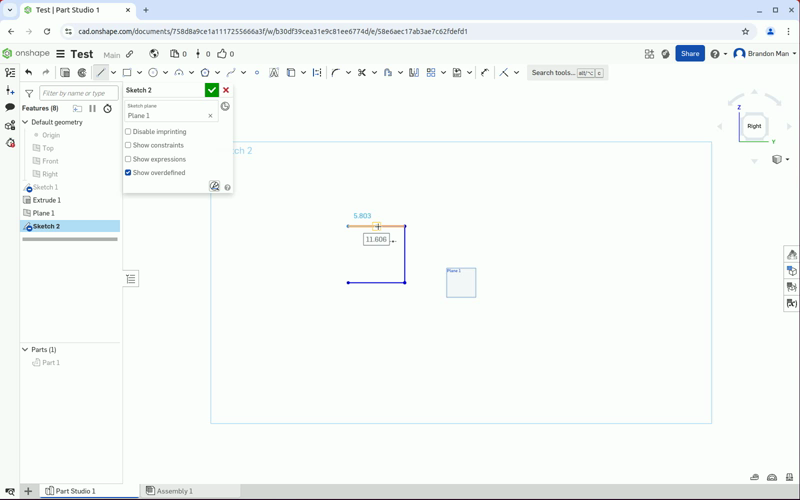
key_down(shift)
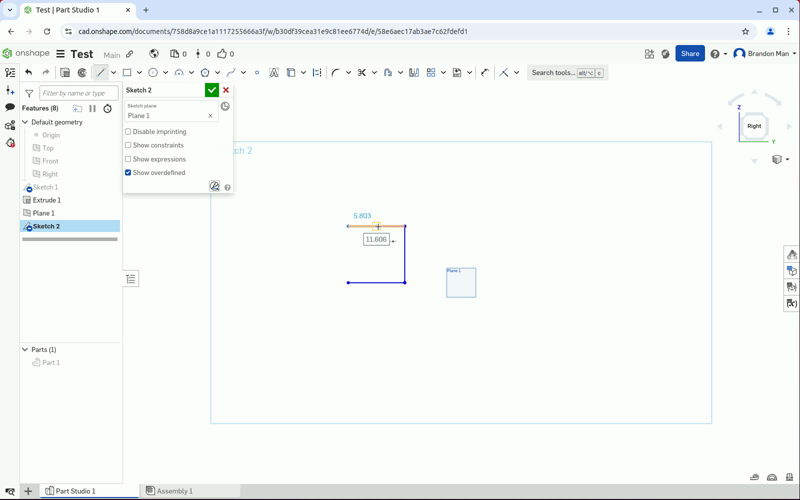
mouse_move(348, 282)
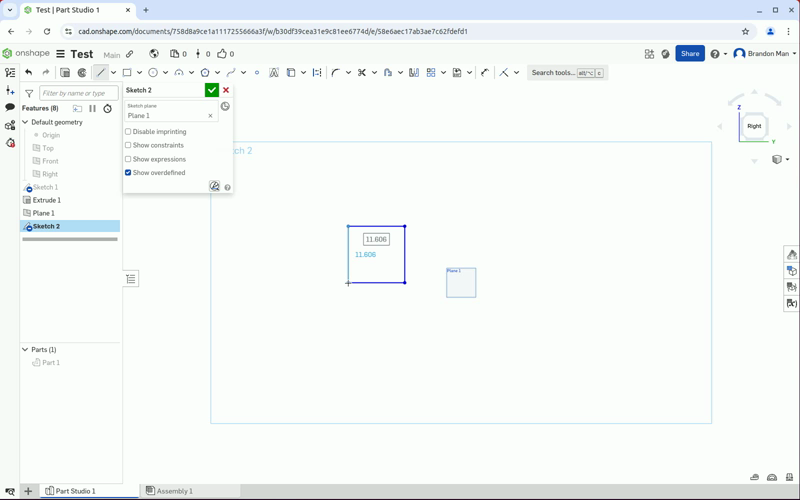
key_up(shift)
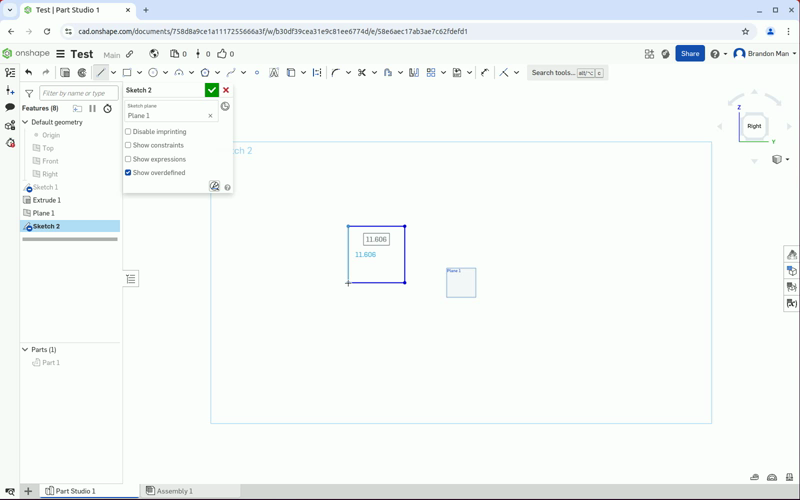
click(348, 282)
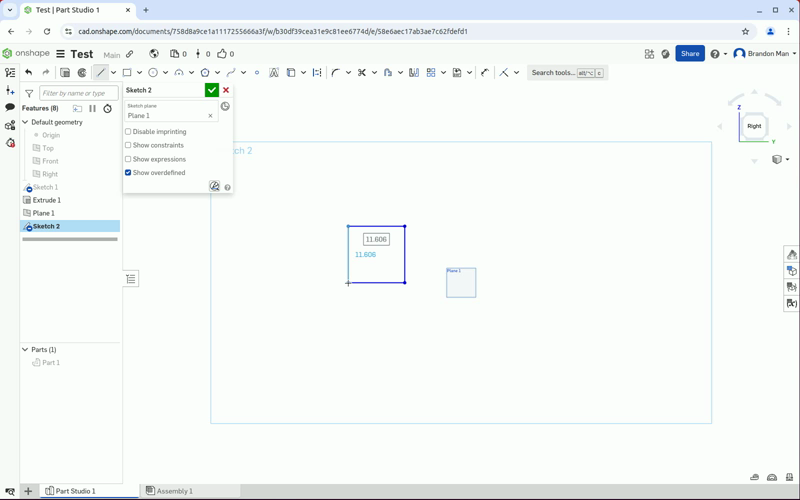
key(esc)
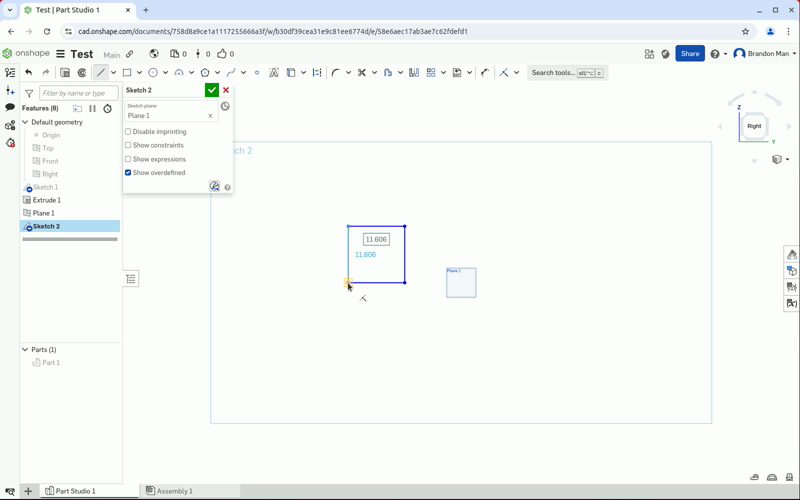
mouse_move(401, 265)
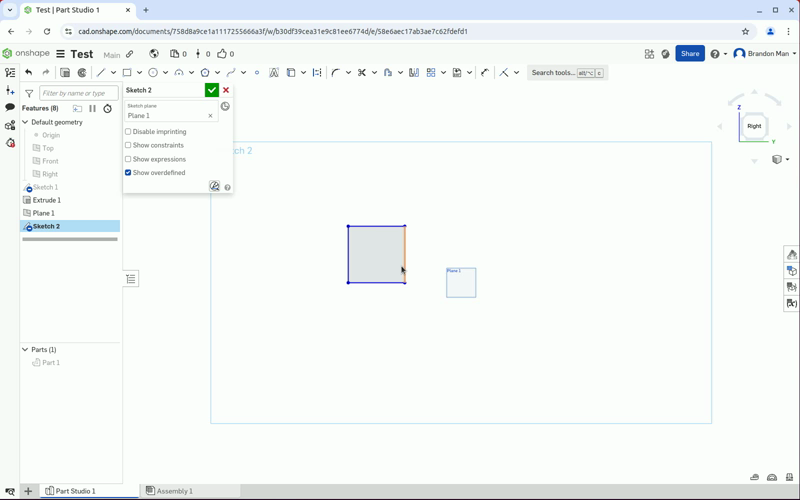
click(401, 265)
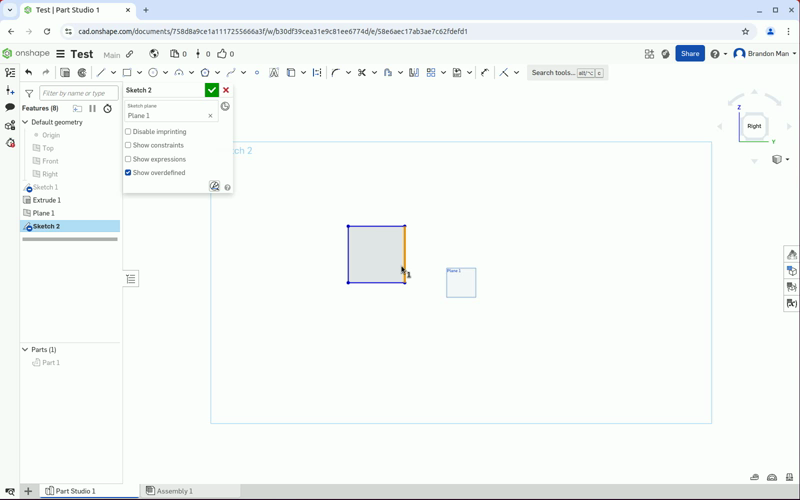
mouse_move(73, 352)
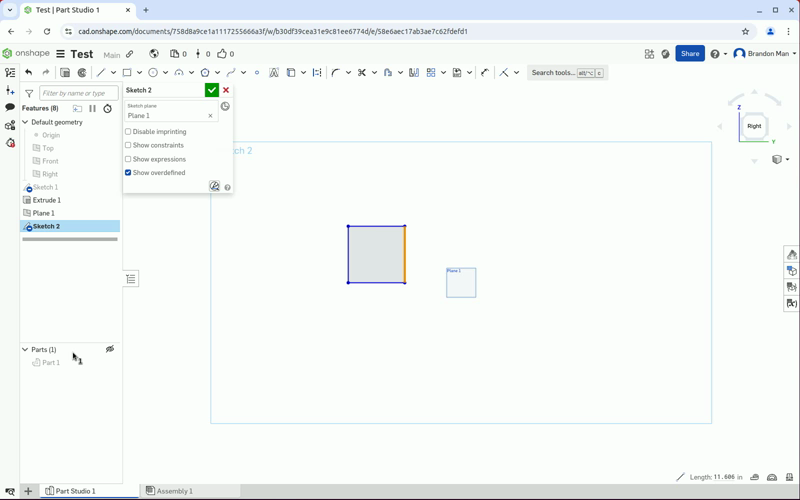
key(shift+y)
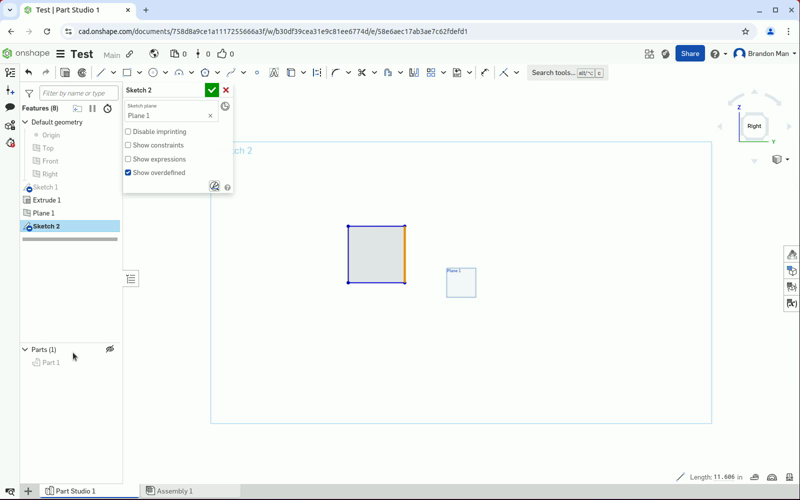
key(shift+e)
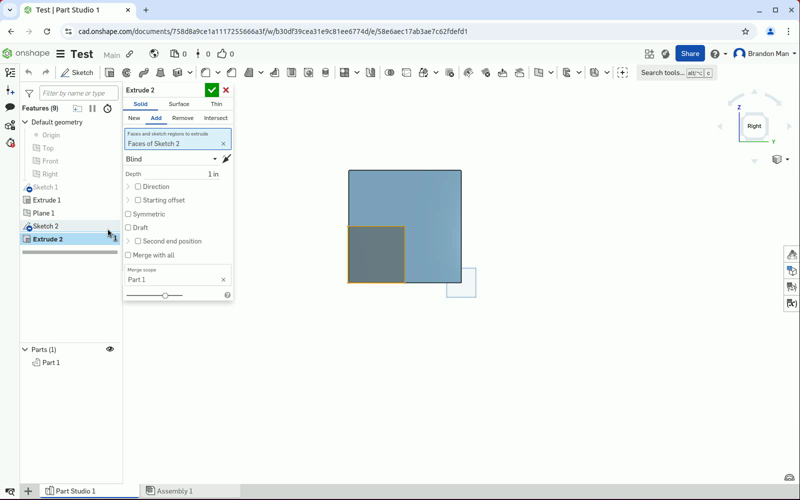
mouse_move(143, 106)
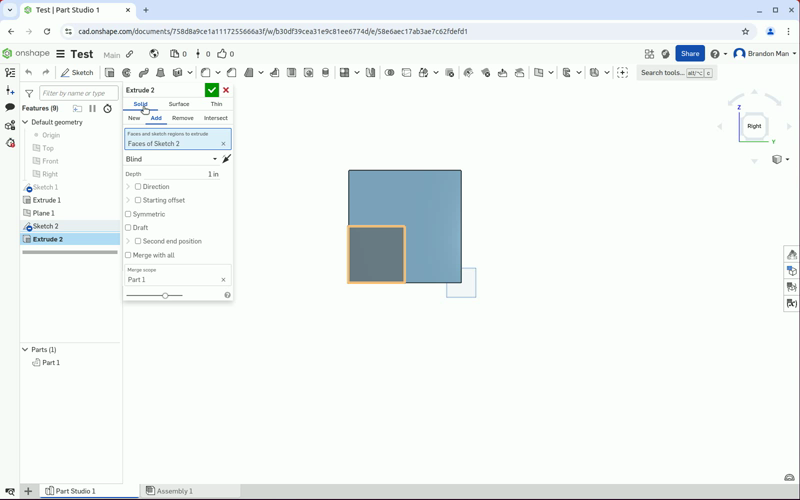
click(143, 106)
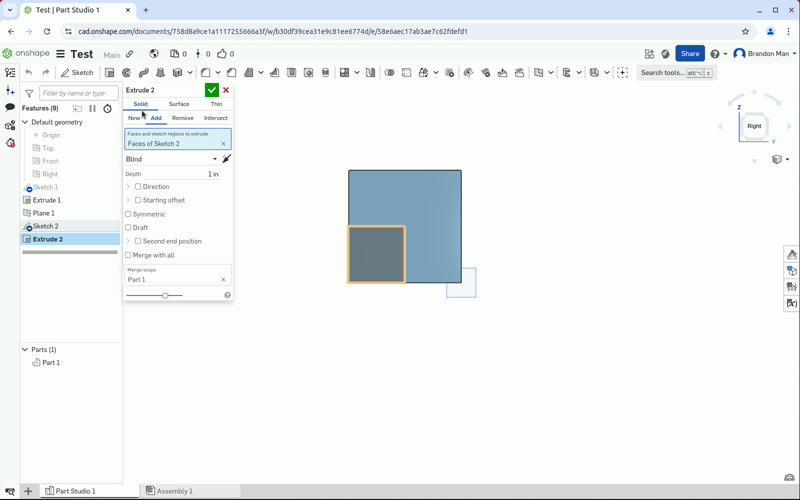
mouse_move(137, 120)
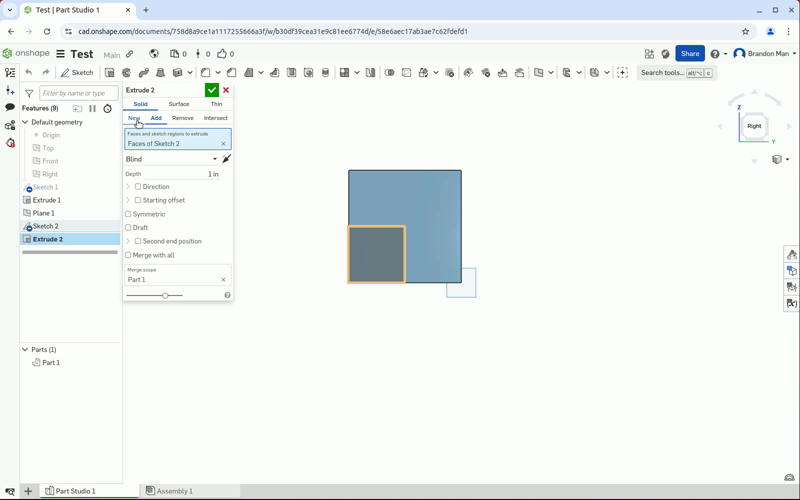
click(137, 120)
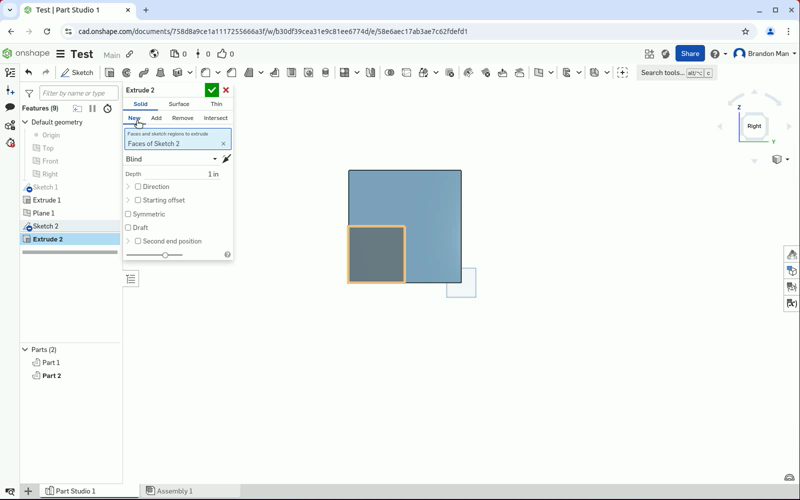
key(tab, 4)
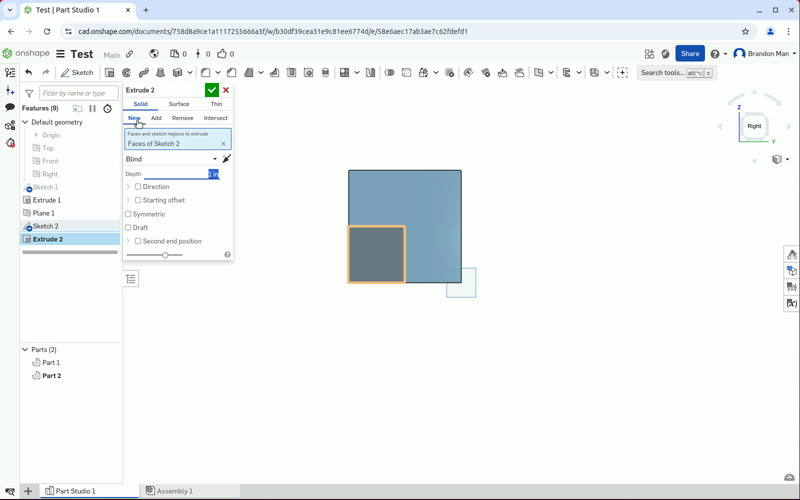
text(11.554)
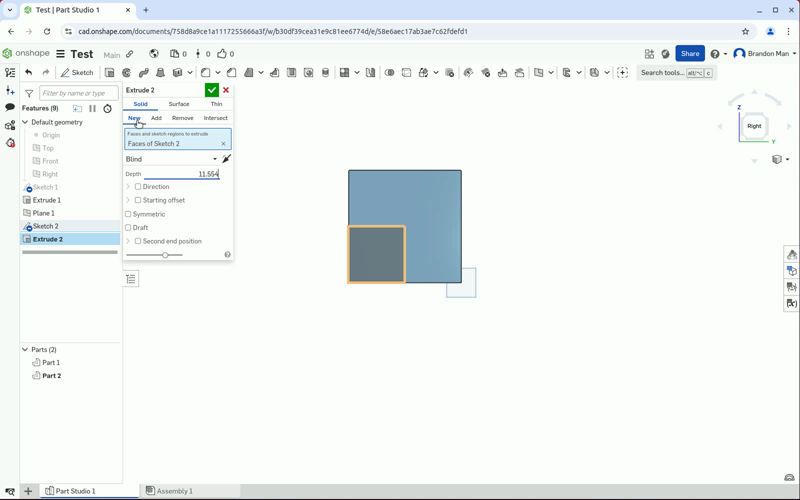
key(enter)
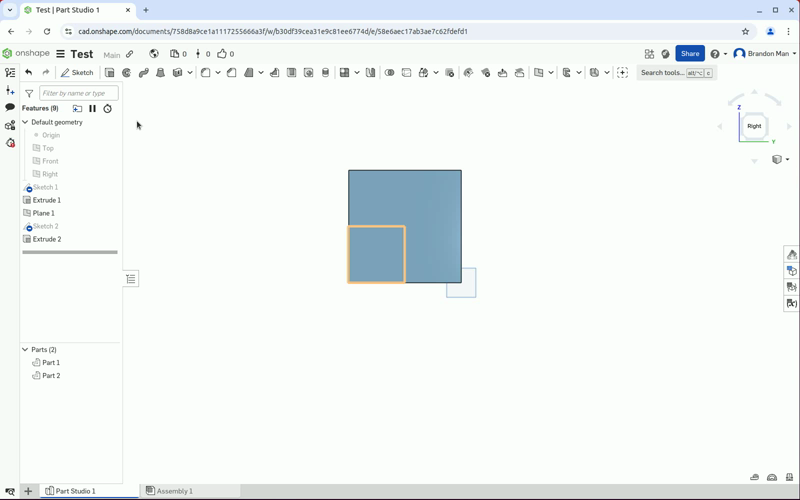
key(shift+h)
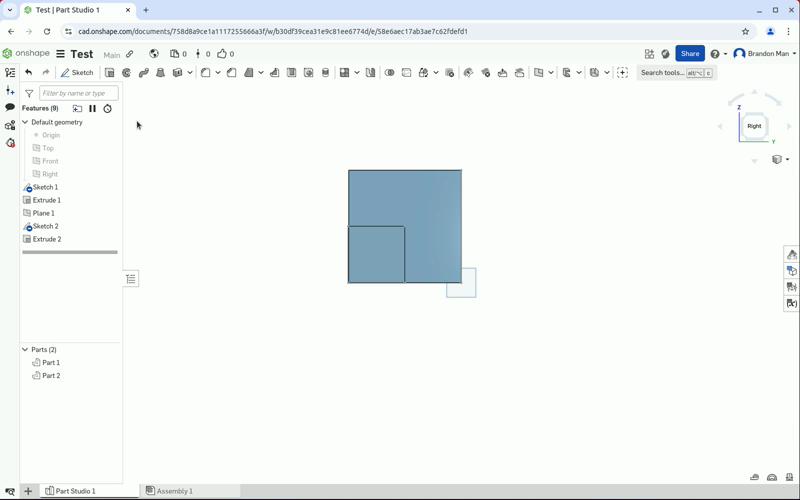
key(shift+h)
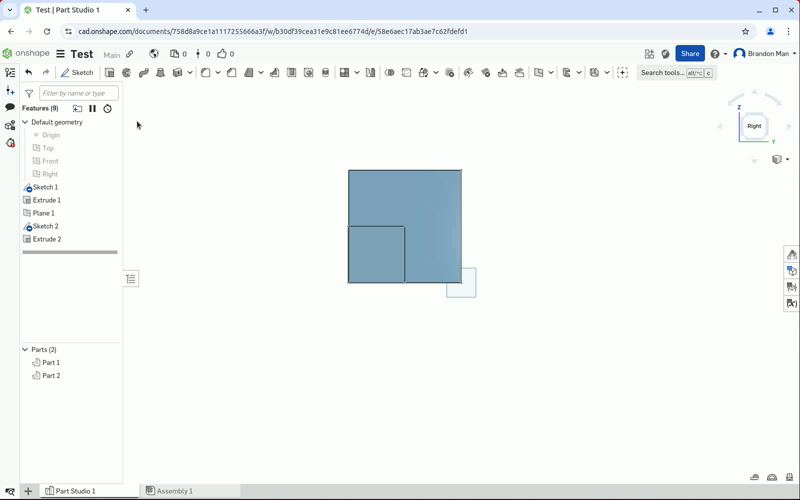
key(shift+7)
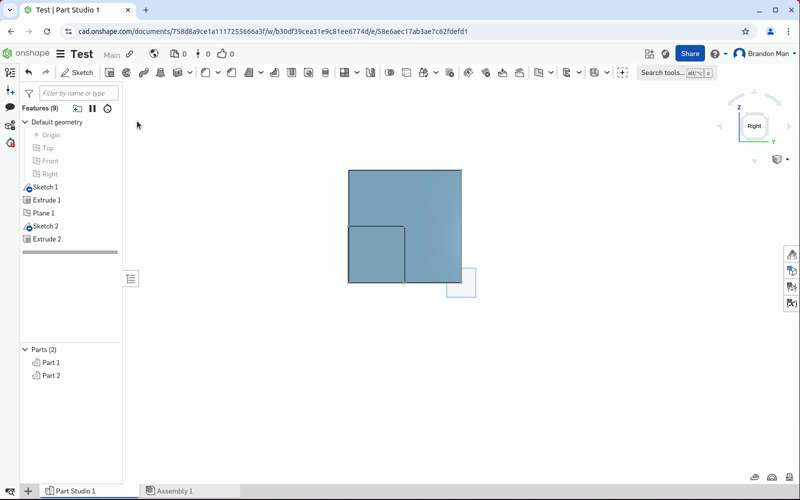
key(right, 2)
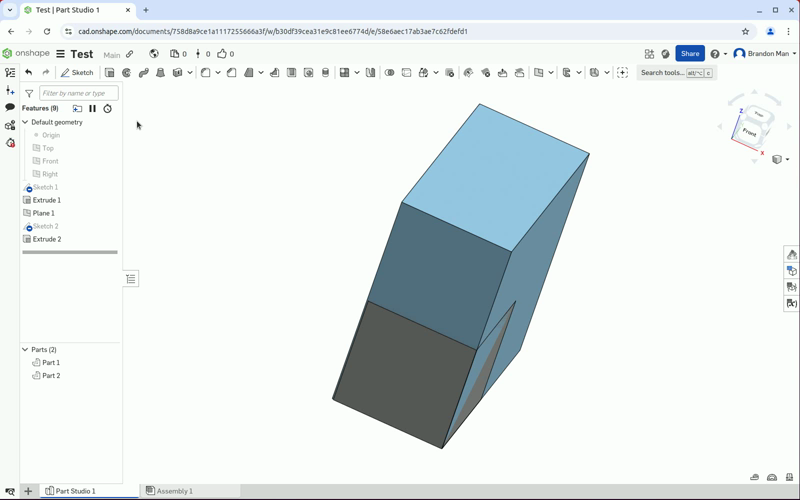
key(down, 2)
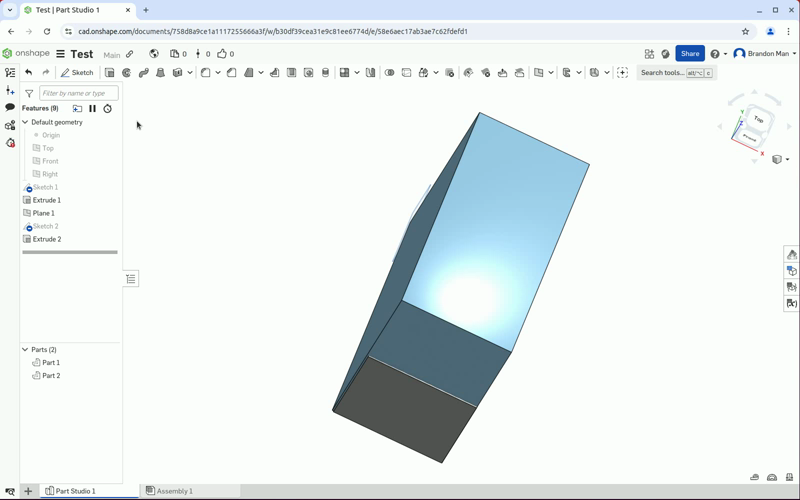
key(up, 2)
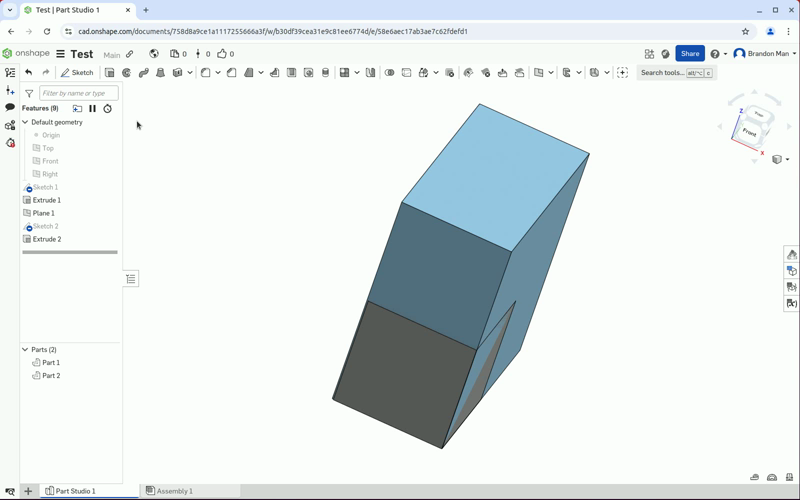
key(left, 2)
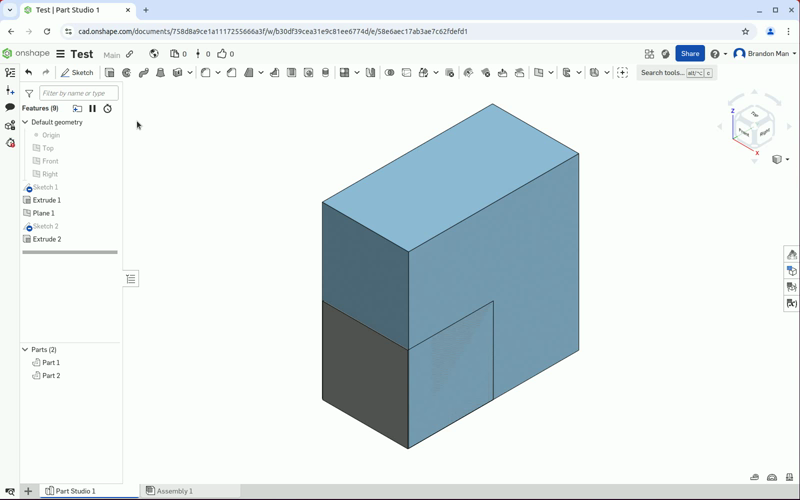
mouse_move(73, 189)
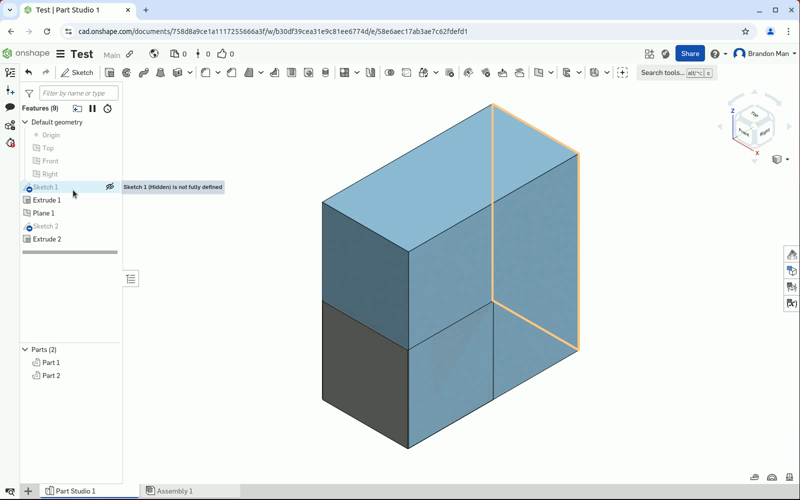
click(73, 189)